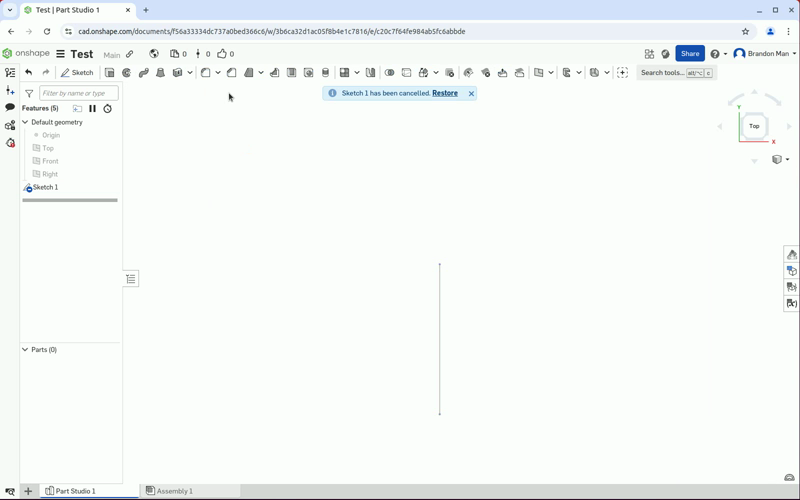
key(shift+h)
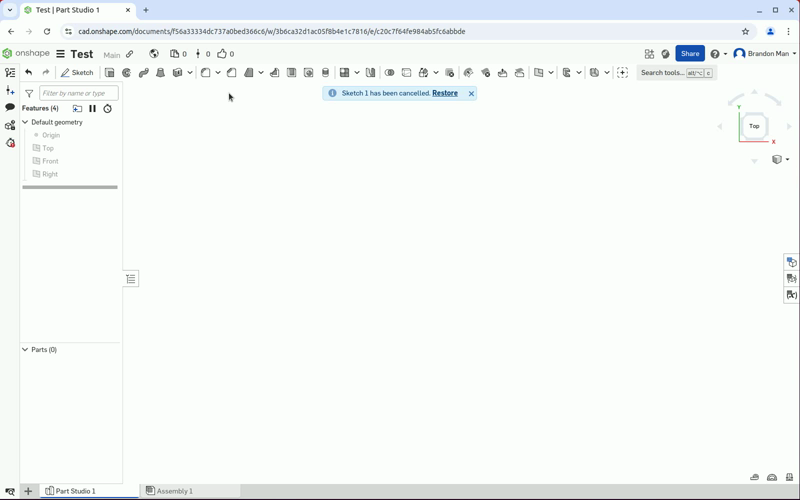
mouse_move(73, 352)
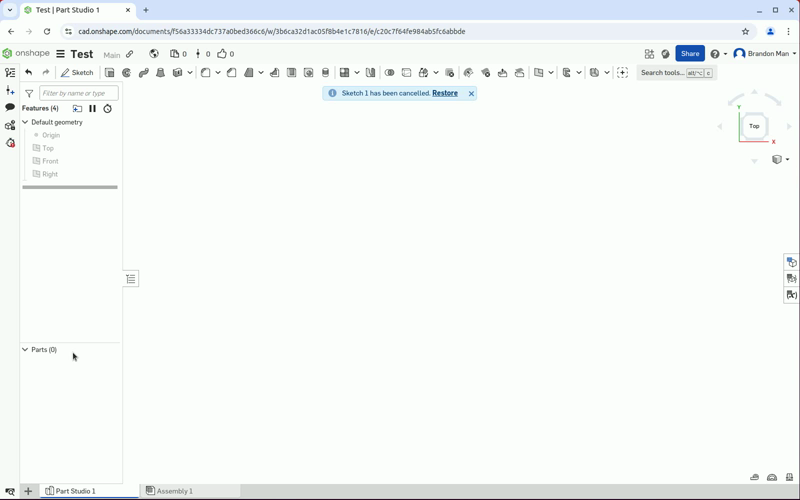
key(y)
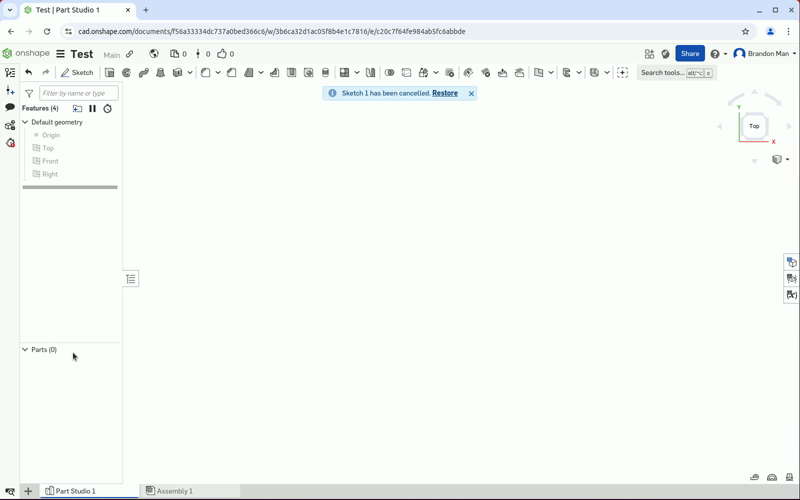
key(shift+p)
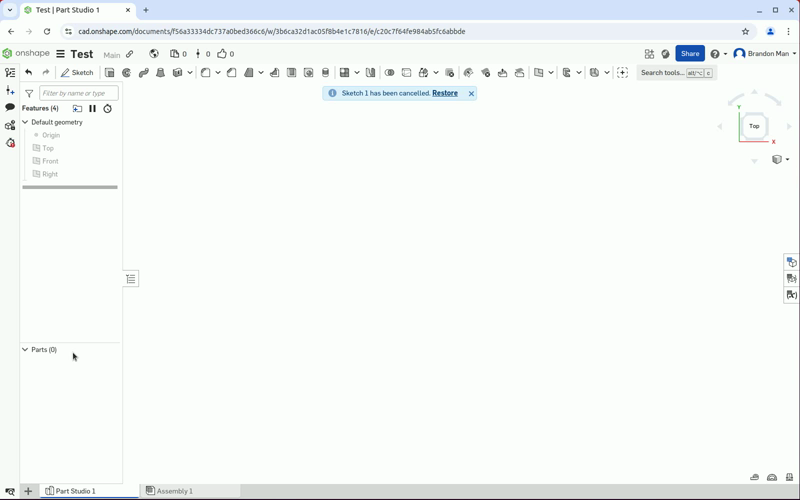
key(space)
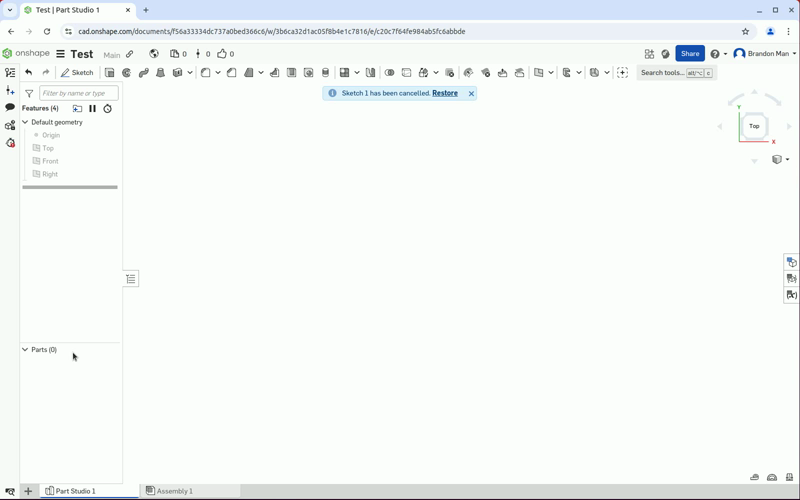
key_down(shift)
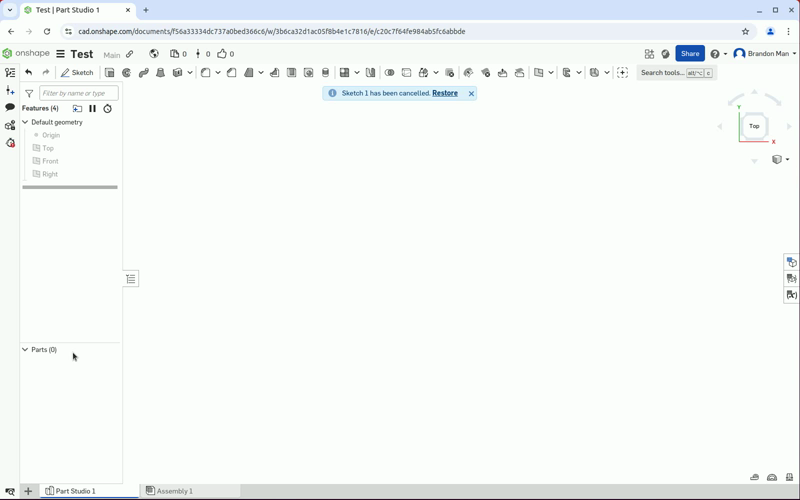
key(up)
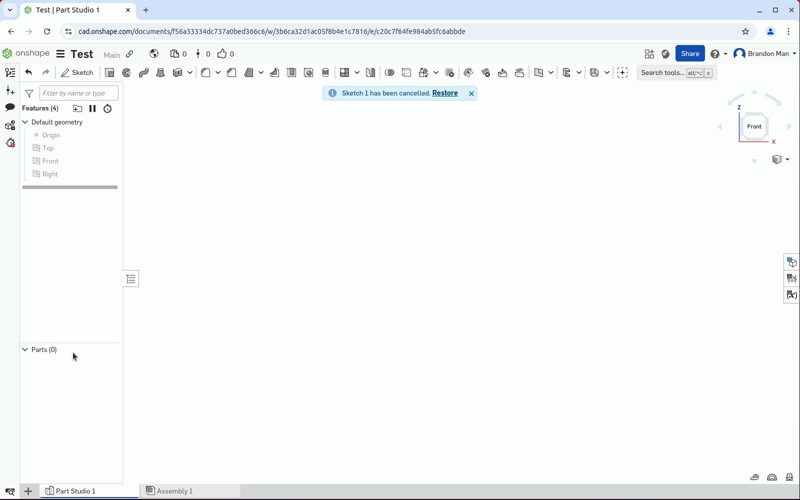
key_up(shift)
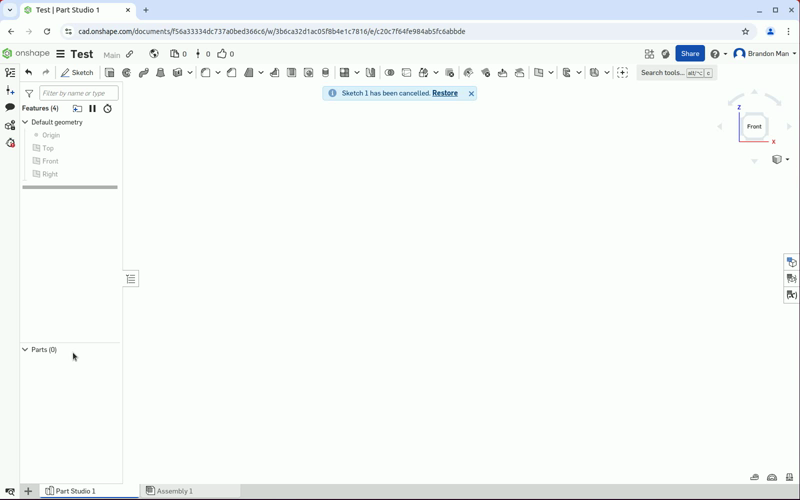
key(space)
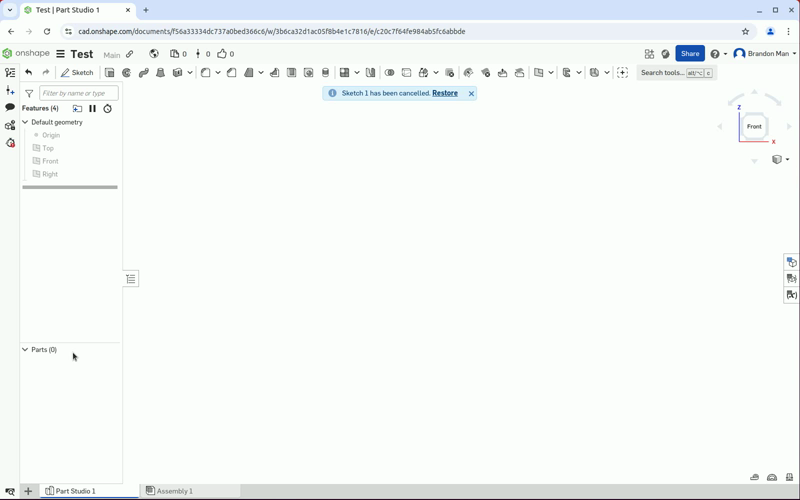
key_down(shift)
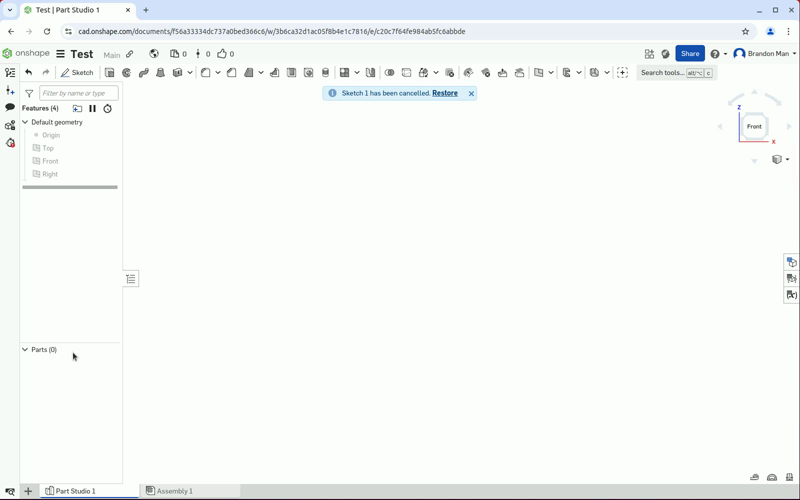
key(left)
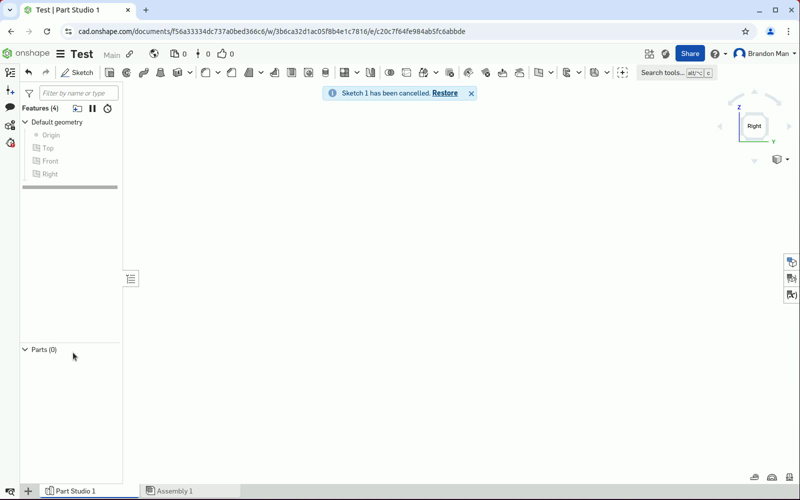
key_up(shift)
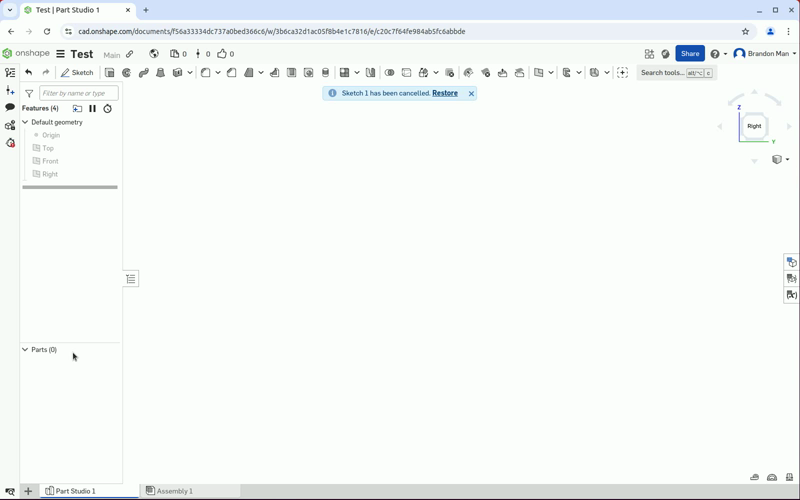
mouse_move(73, 352)
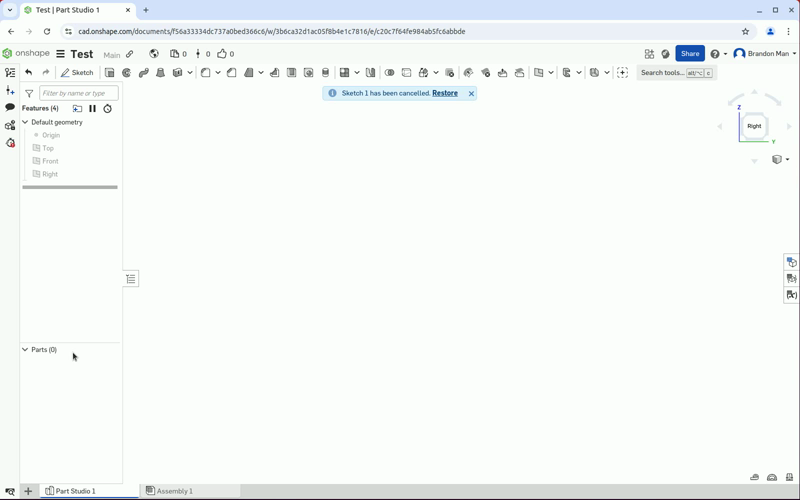
key(shift+y)
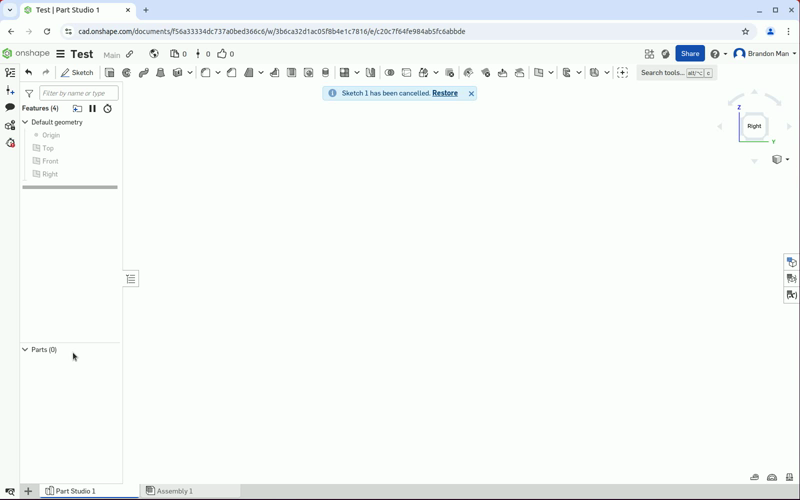
key(shift+s)
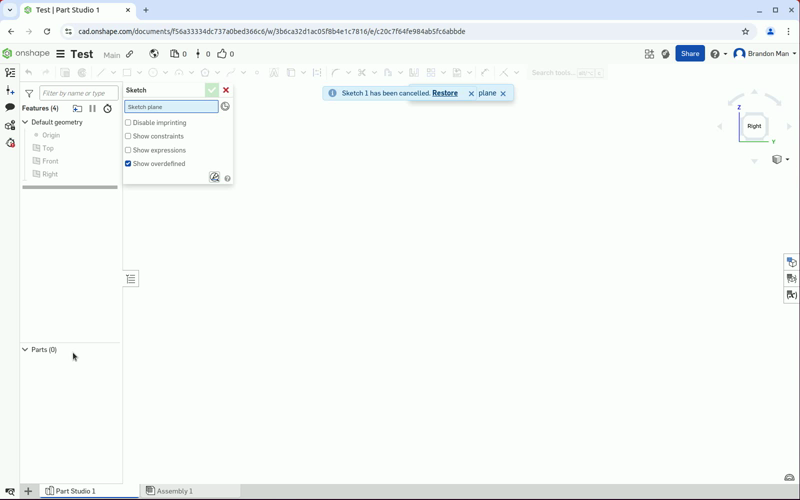
mouse_move(73, 176)
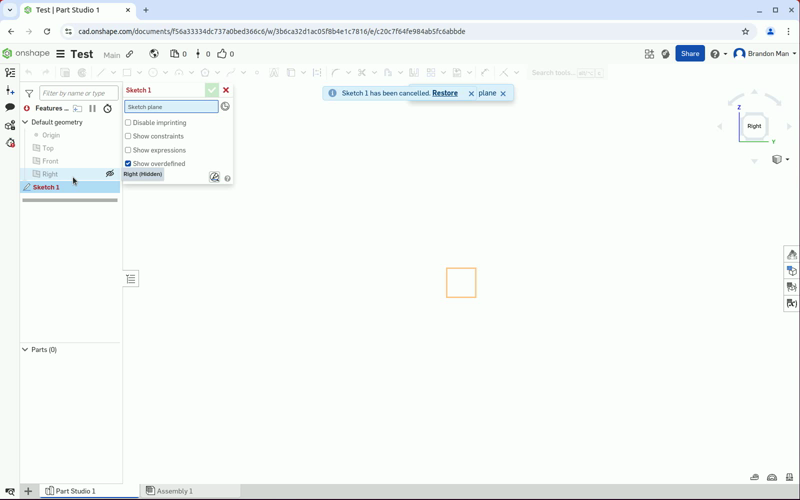
click(73, 176)
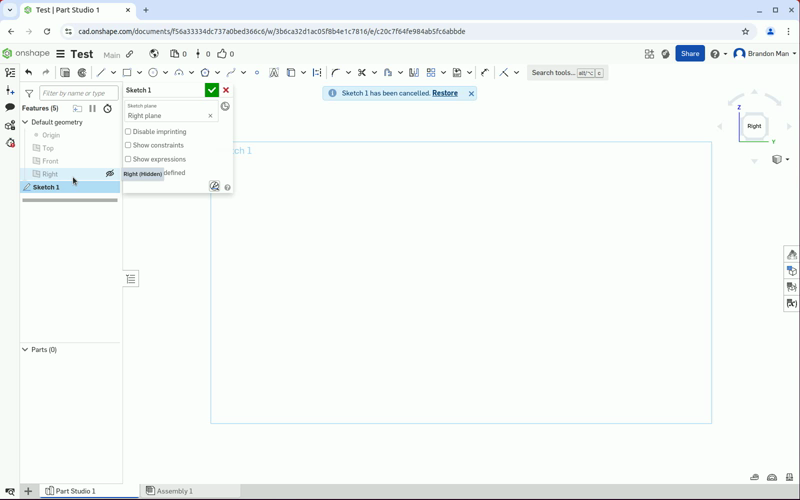
mouse_move(73, 352)
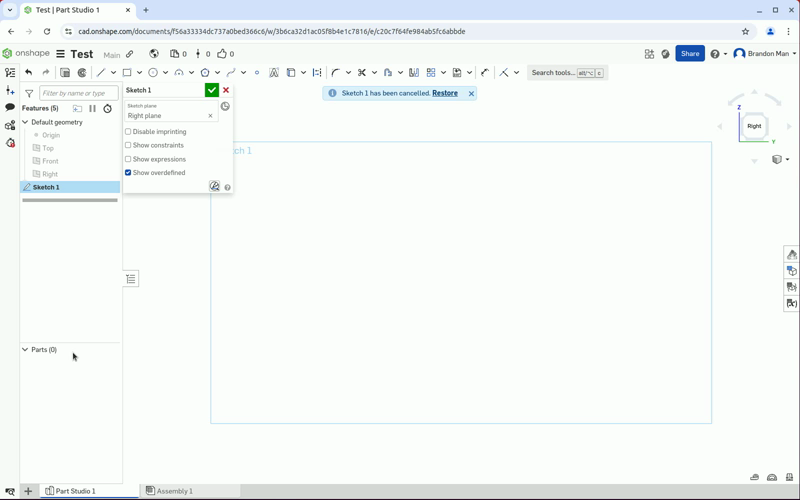
key(y)
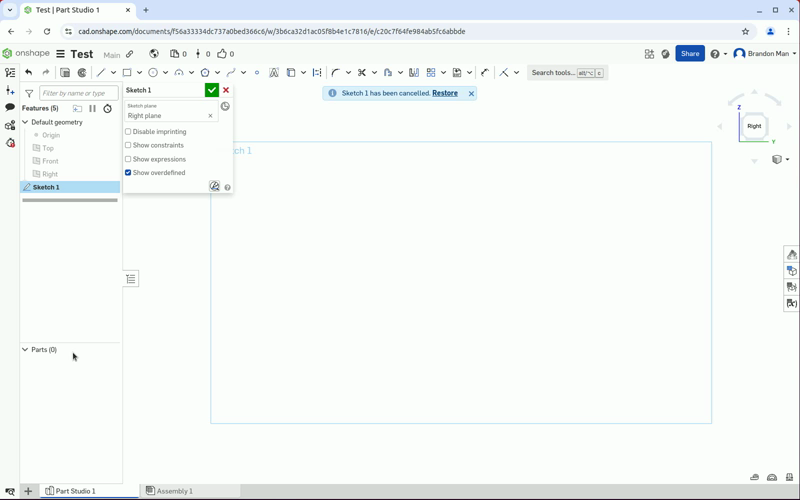
key(l)
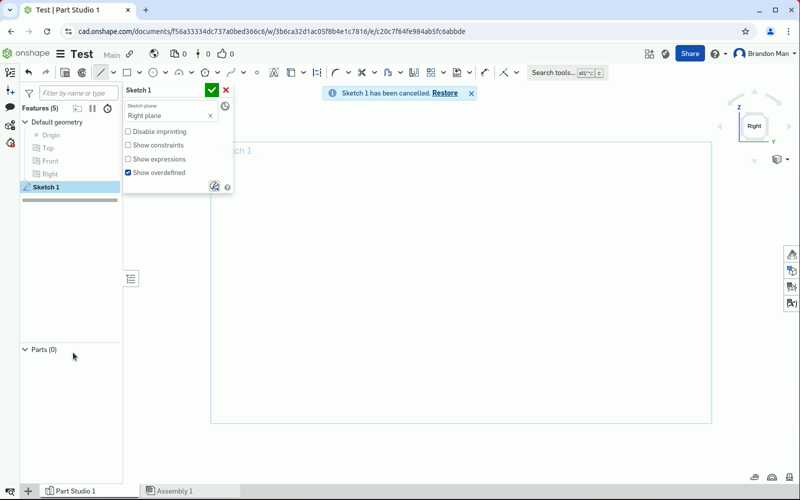
key_down(shift)
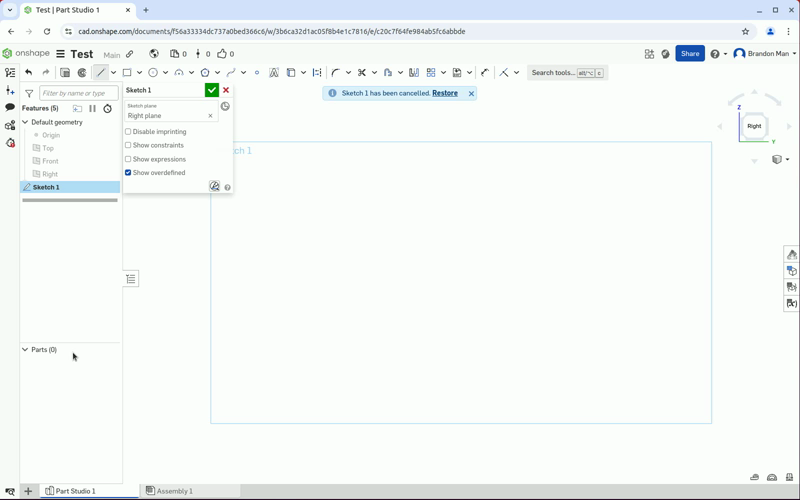
mouse_move(460, 282)
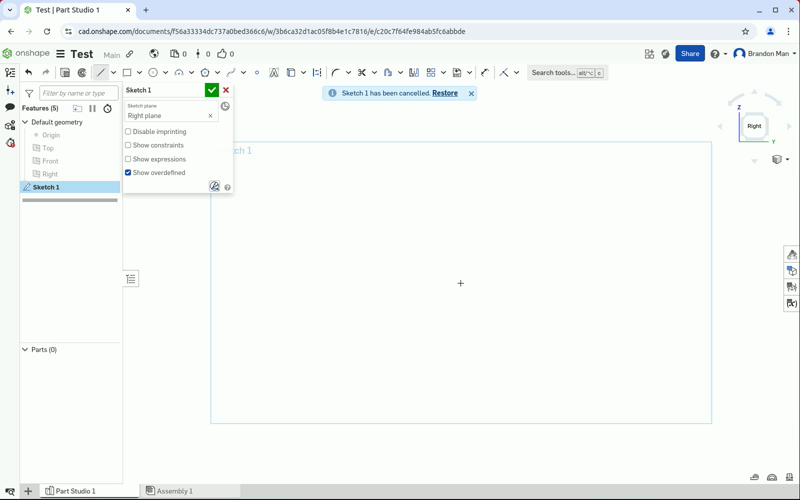
click(460, 282)
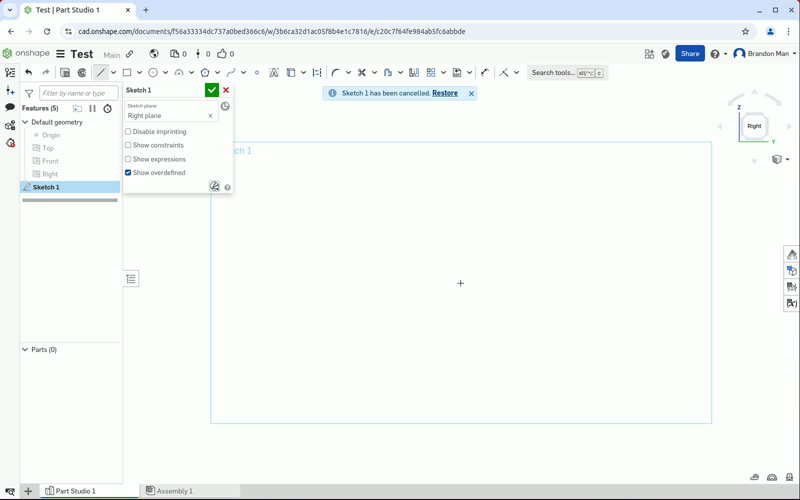
key_up(shift)
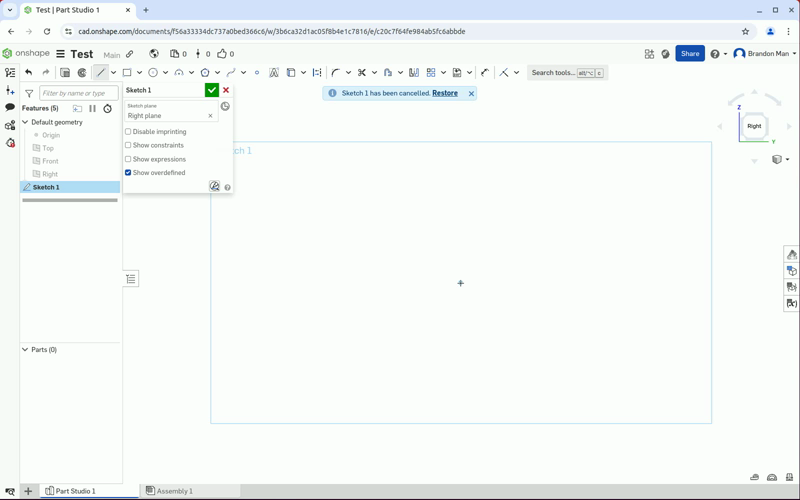
key_down(shift)
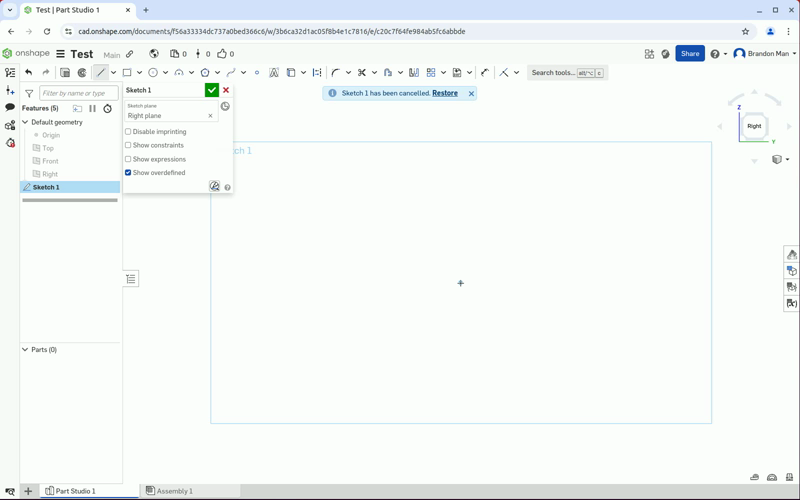
mouse_move(523, 282)
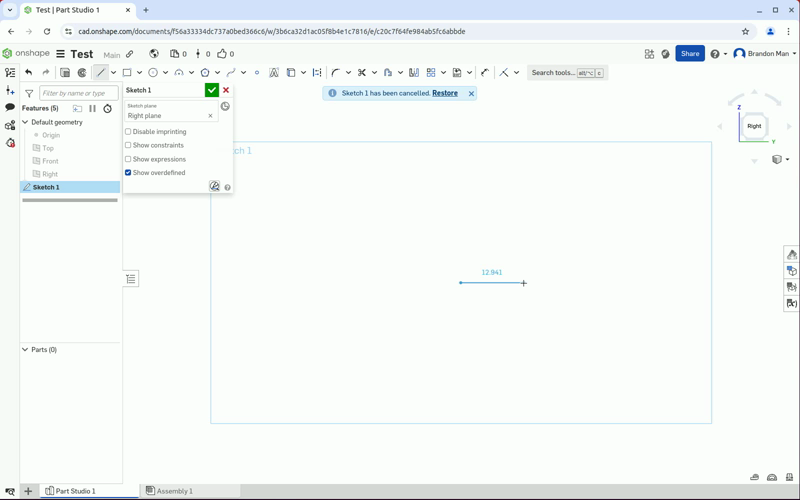
click(523, 282)
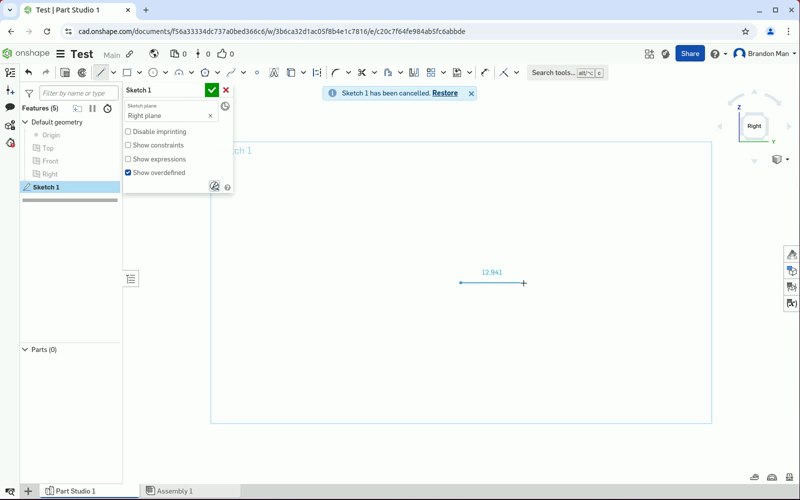
key_up(shift)
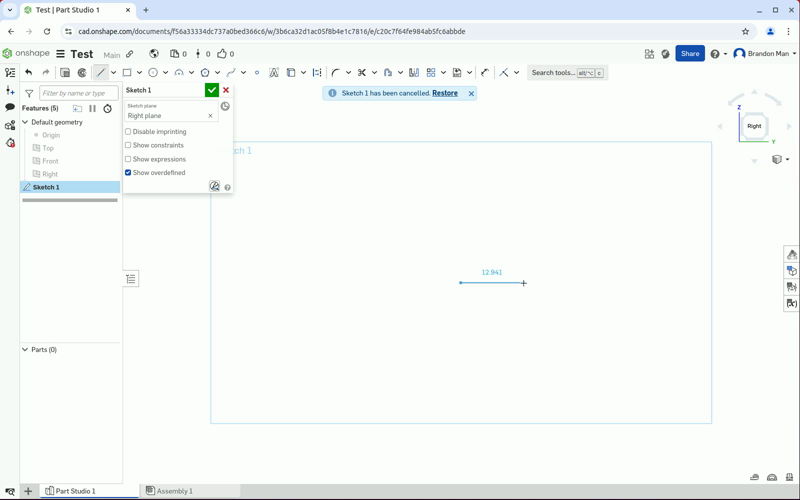
key_down(shift)
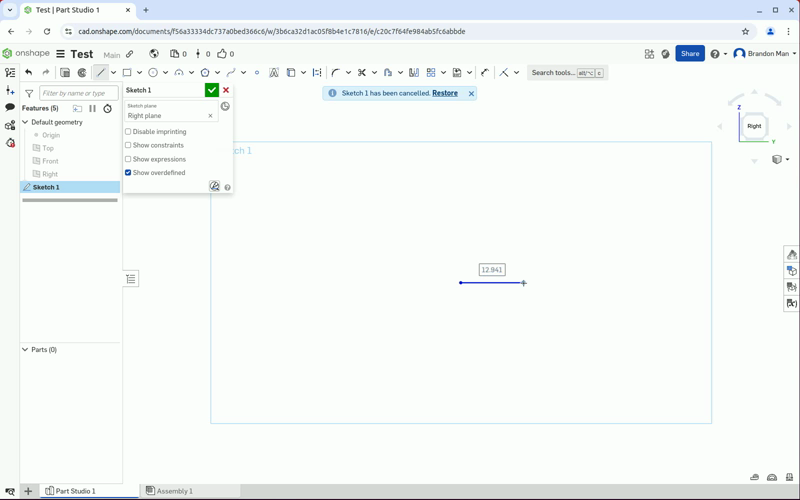
mouse_move(460, 170)
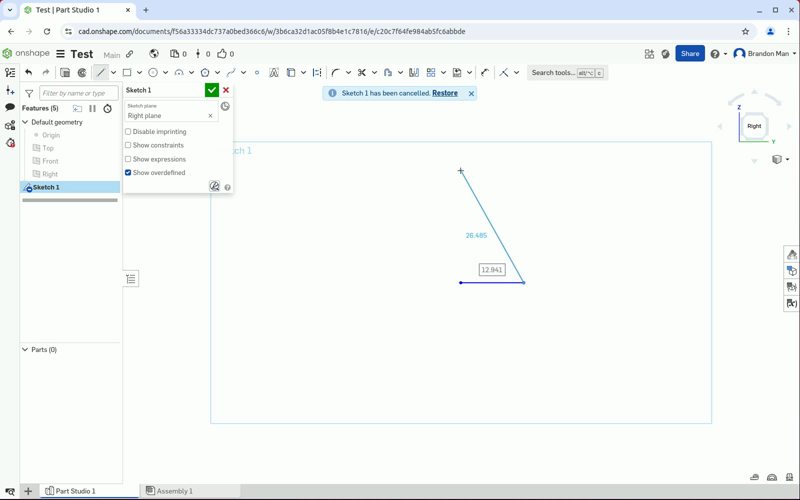
click(460, 170)
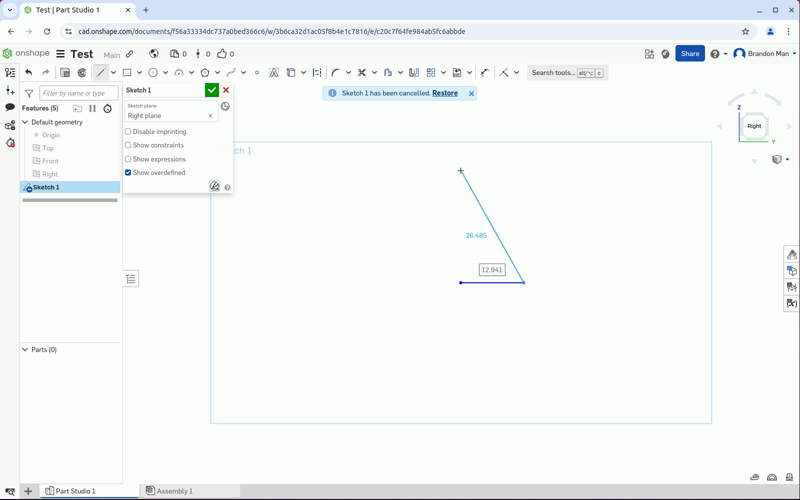
key_up(shift)
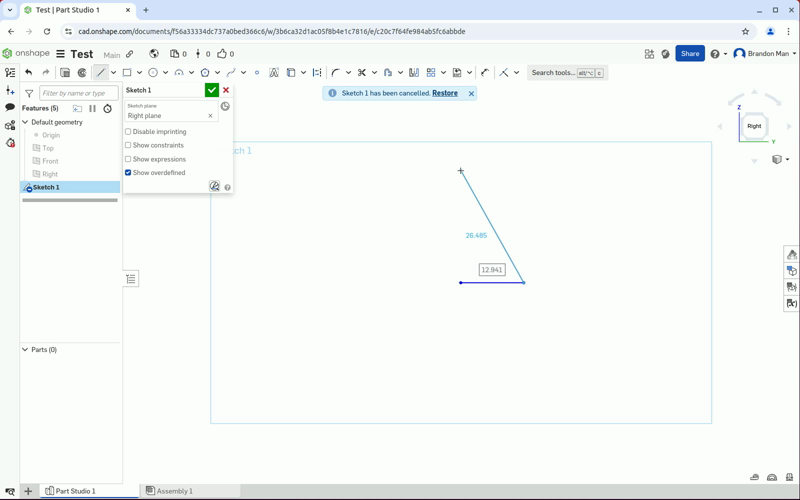
key_down(shift)
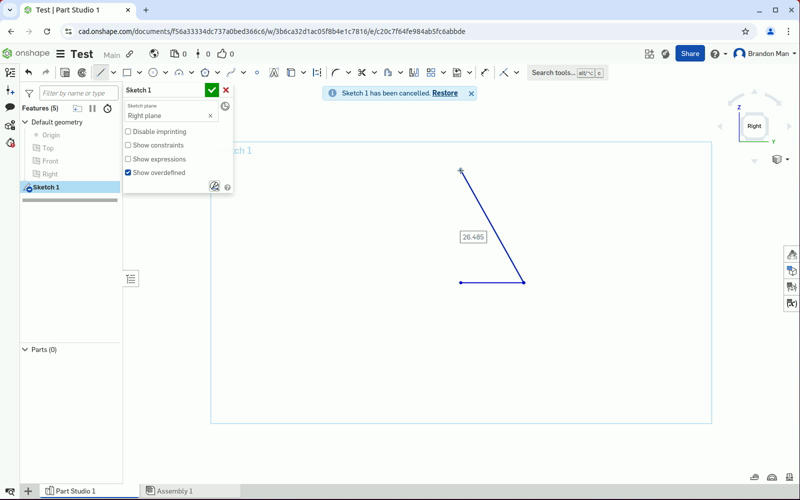
mouse_move(460, 282)
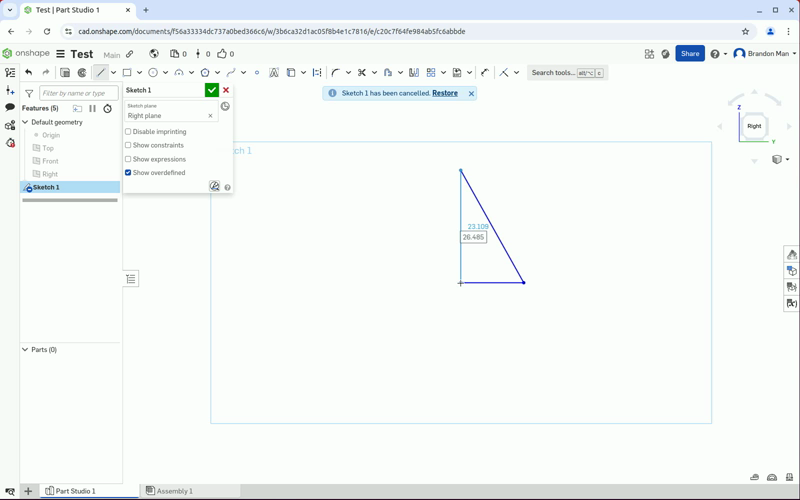
key_up(shift)
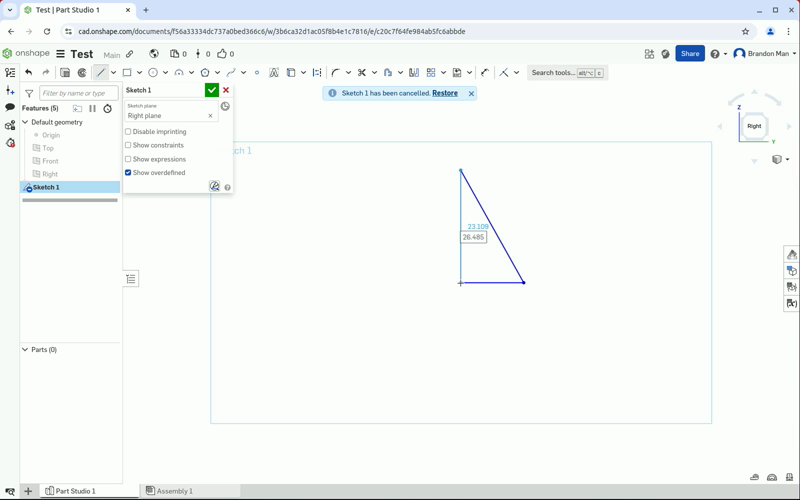
click(460, 282)
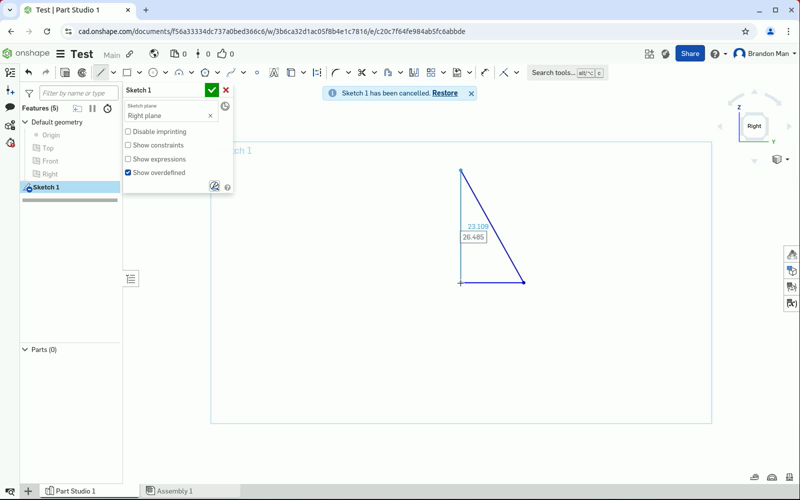
key(esc)
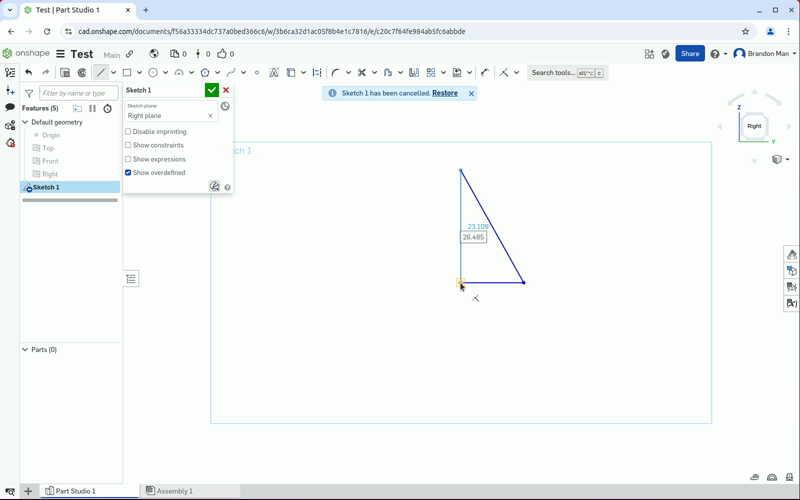
mouse_move(490, 234)
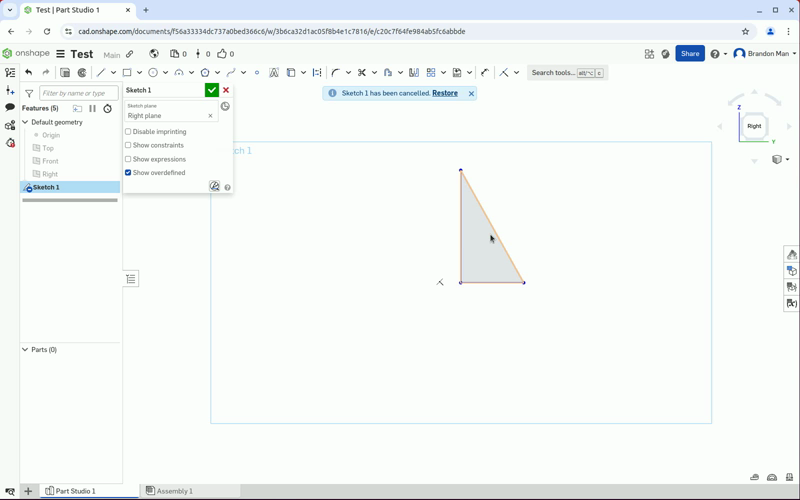
click(490, 234)
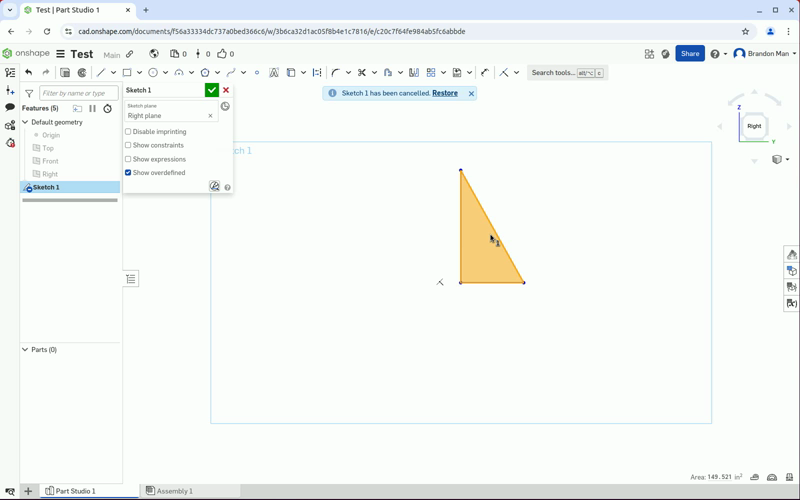
mouse_move(73, 352)
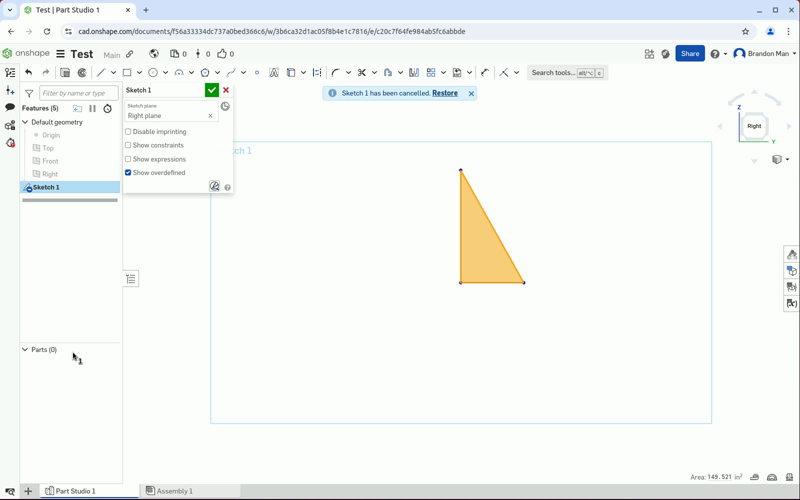
key(shift+y)
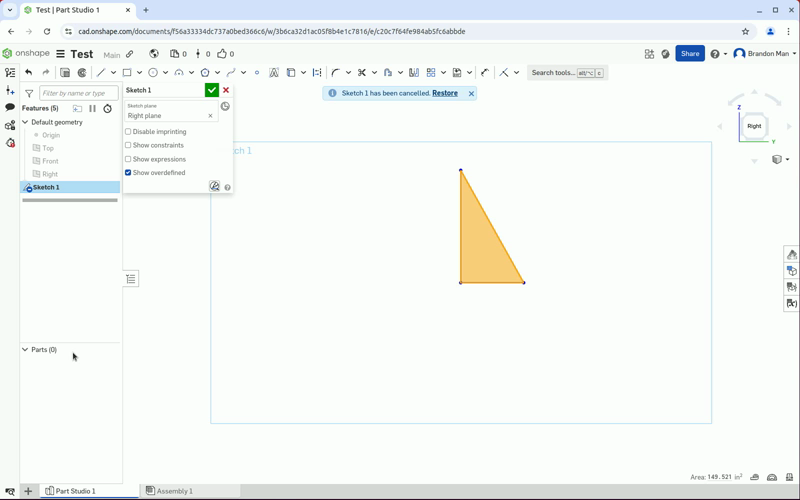
key(shift+e)
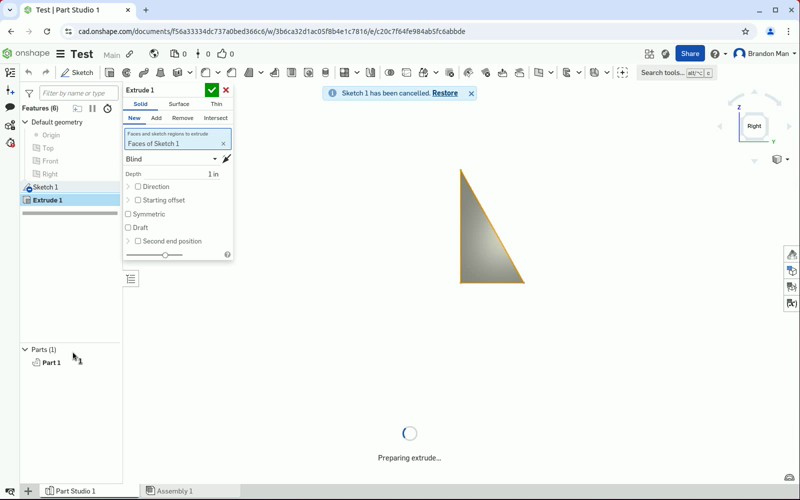
mouse_move(143, 106)
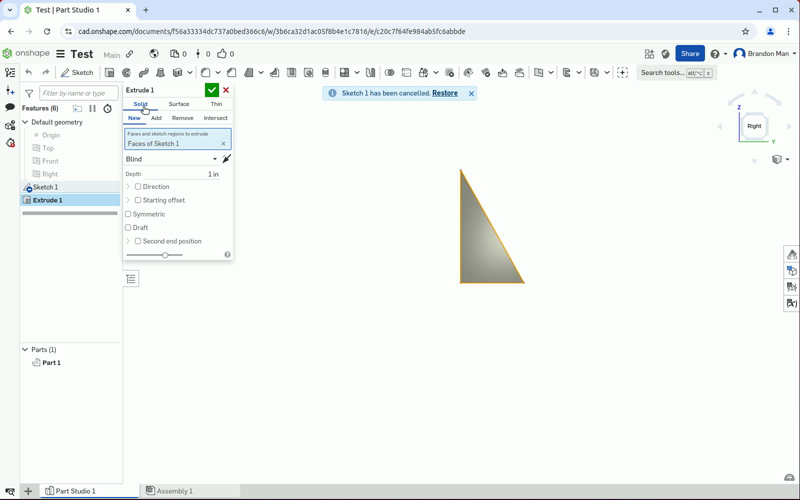
click(143, 106)
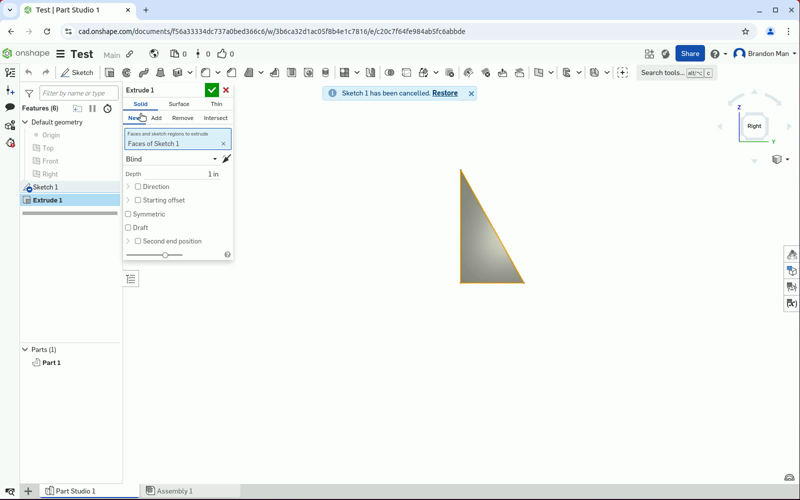
mouse_move(137, 120)
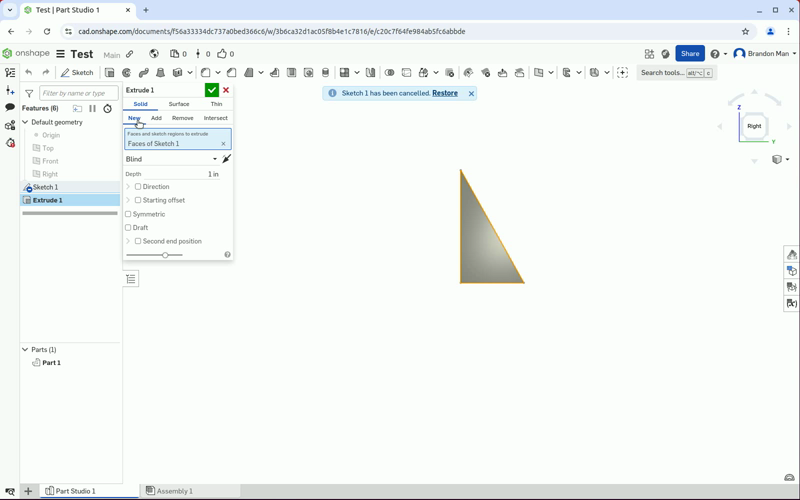
click(137, 120)
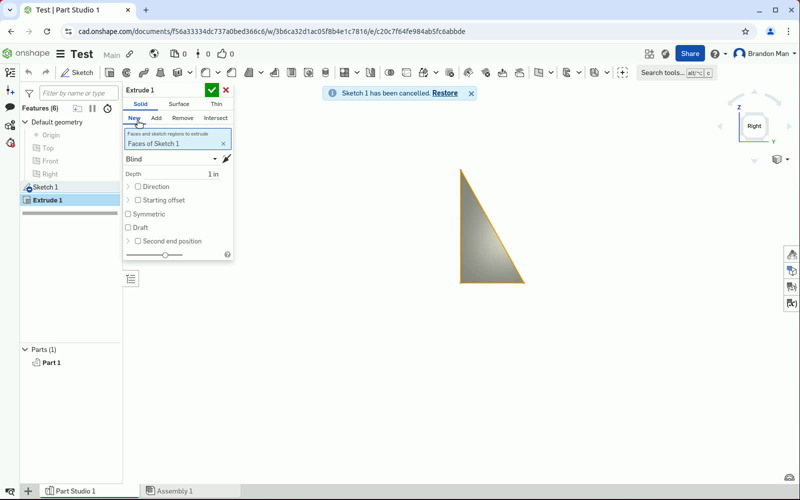
key(tab, 4)
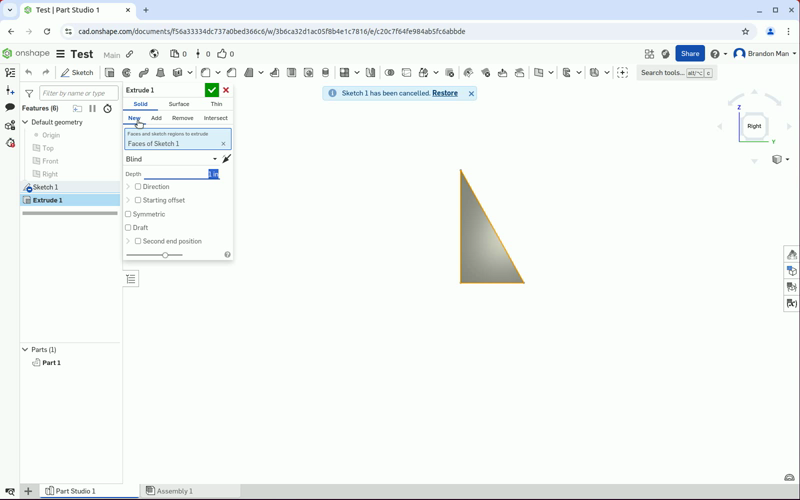
text(10.351)
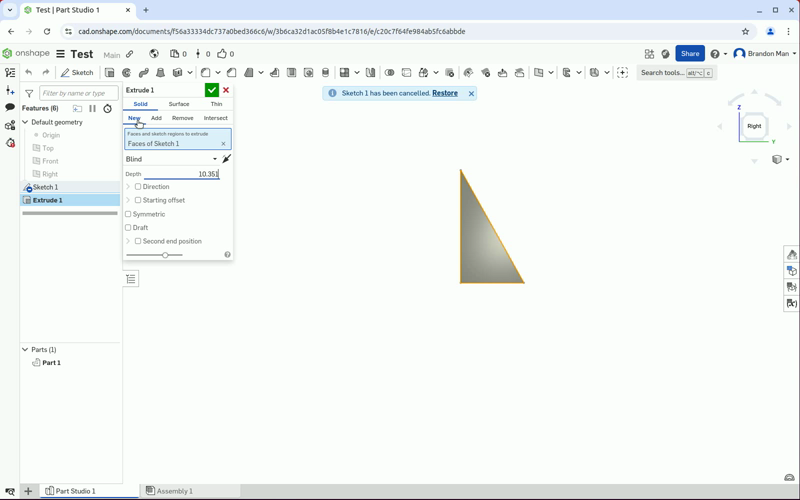
key(enter)
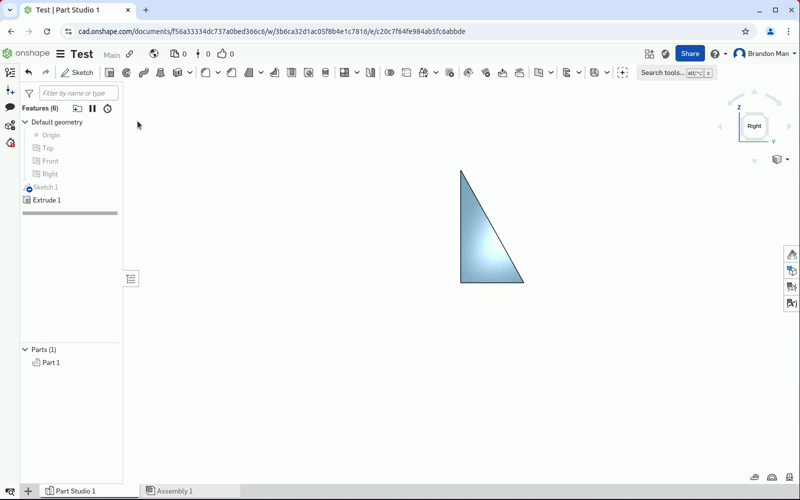
key(shift+h)
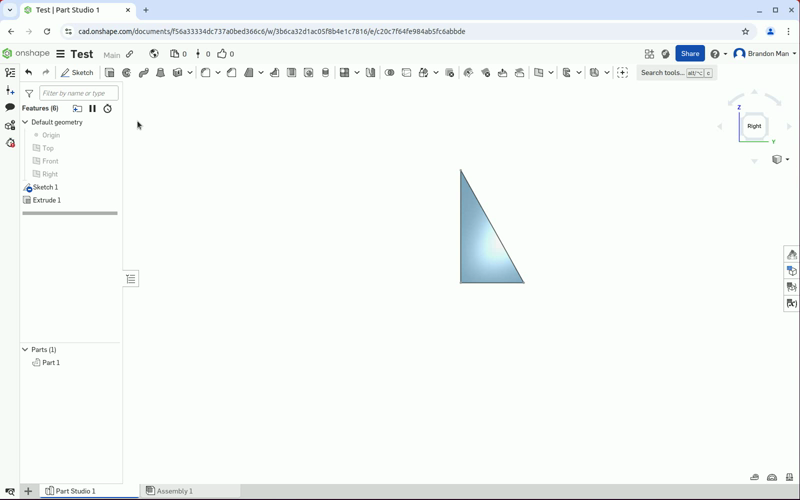
key(shift+h)
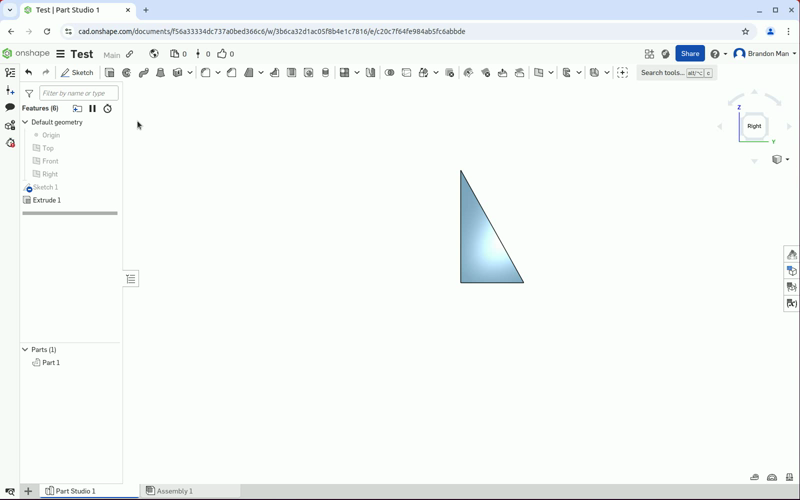
mouse_move(73, 189)
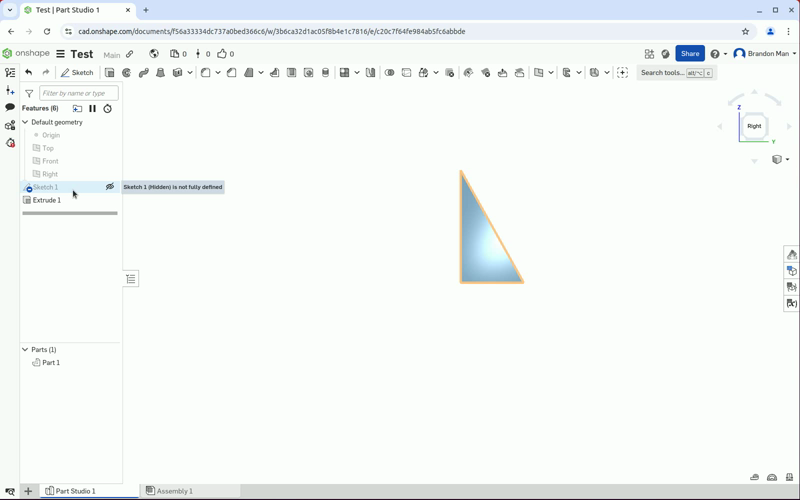
click(73, 189)
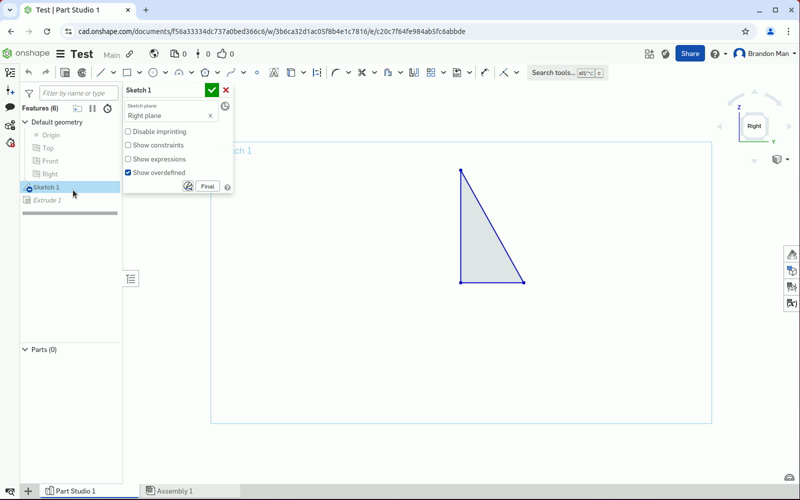
mouse_move(229, 92)
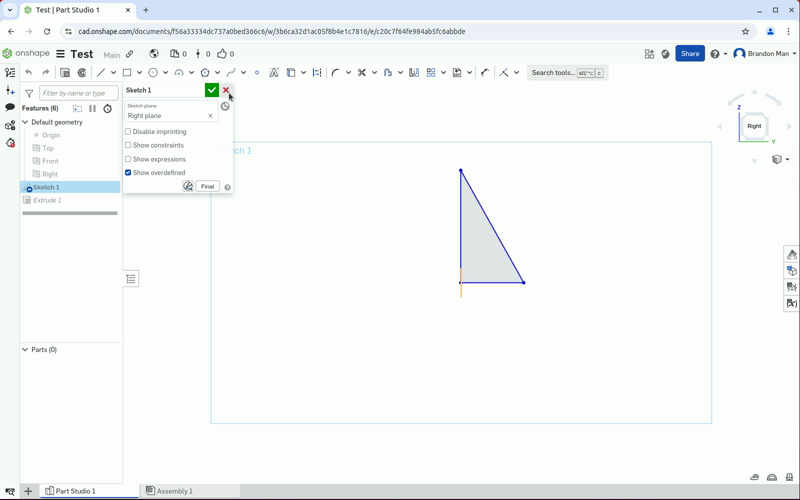
click(229, 92)
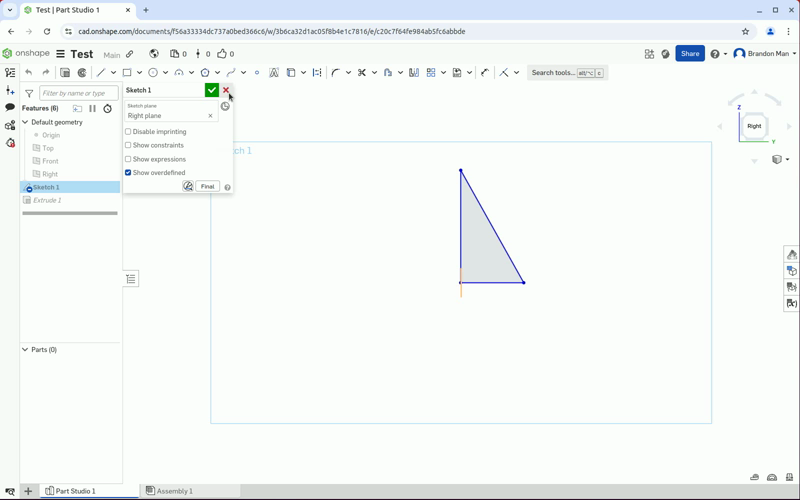
key(shift+s)
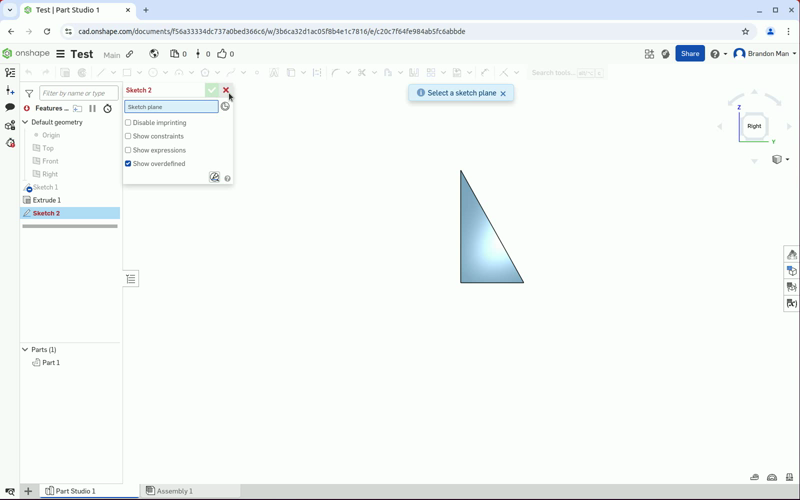
mouse_move(73, 176)
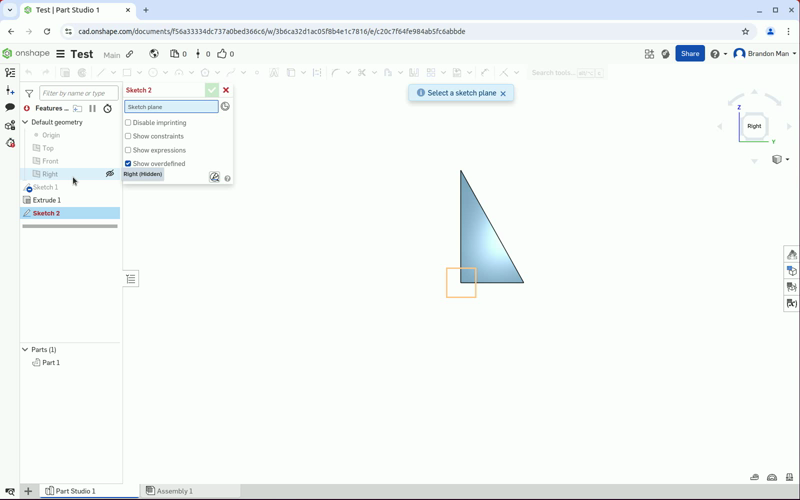
click(73, 176)
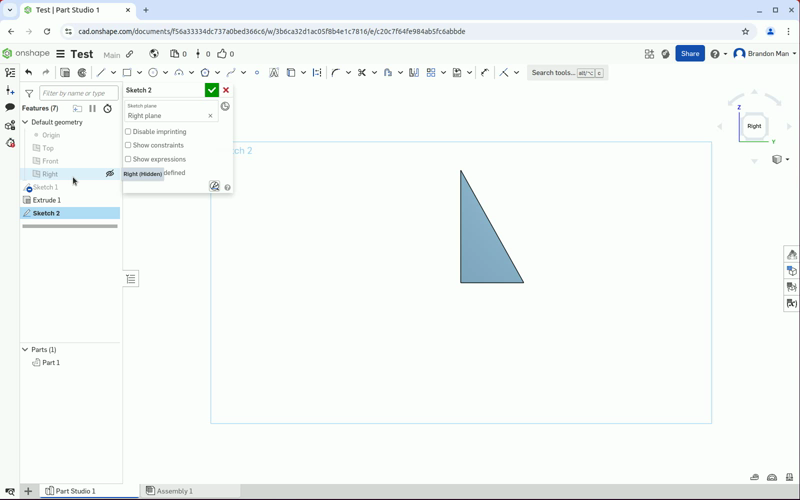
mouse_move(73, 352)
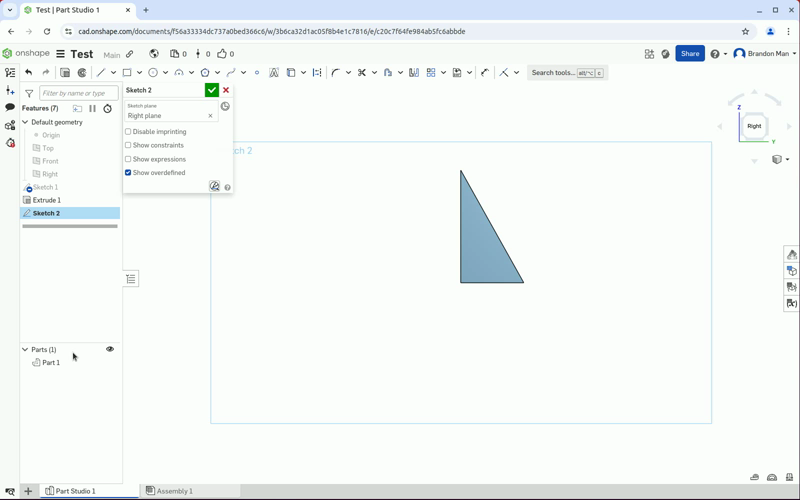
key(y)
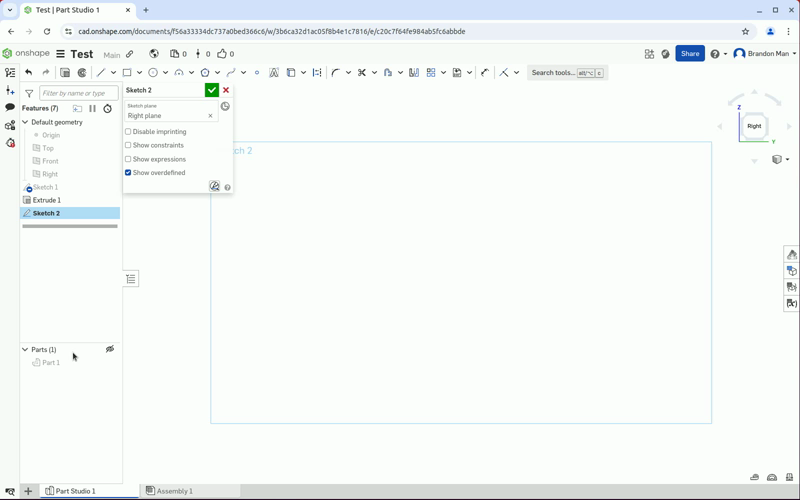
key(l)
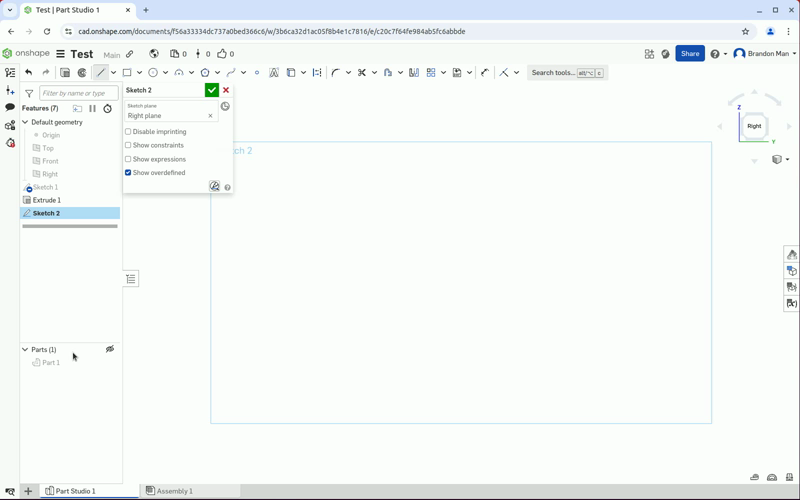
key_down(shift)
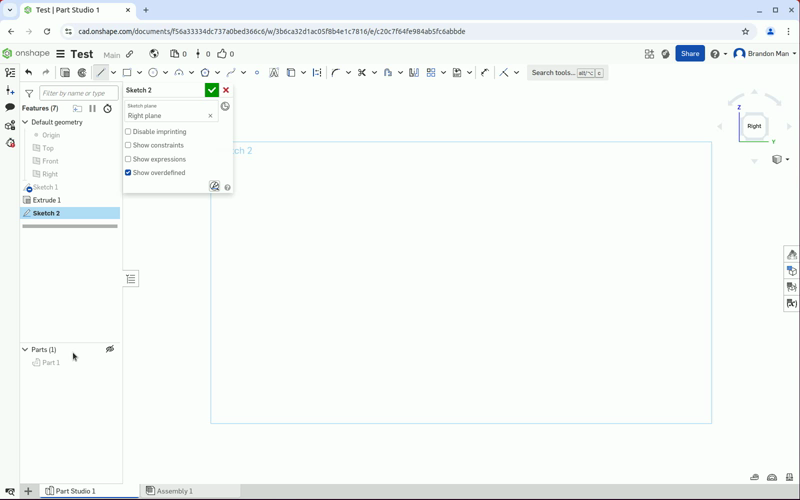
mouse_move(398, 282)
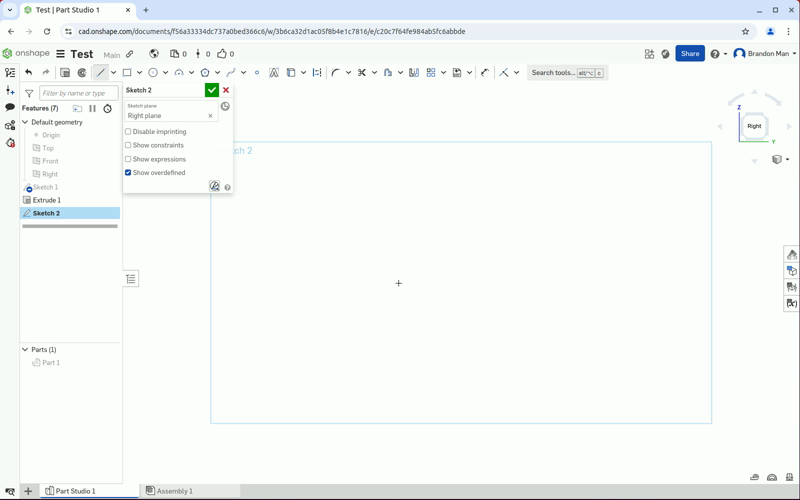
click(398, 282)
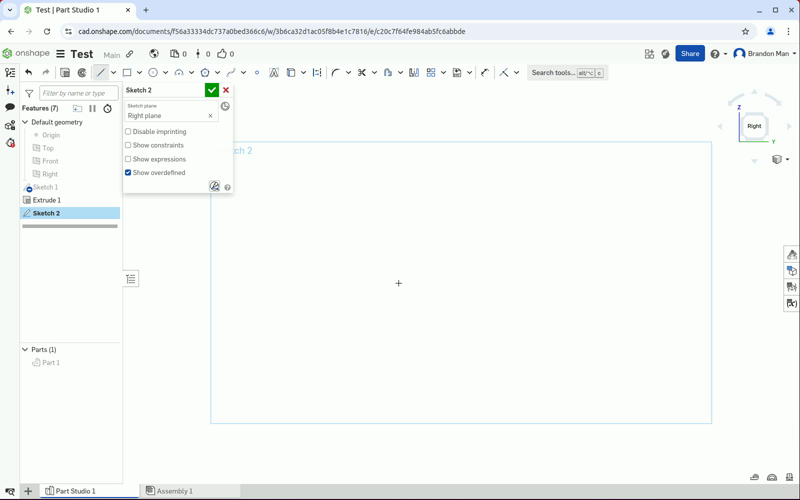
key_up(shift)
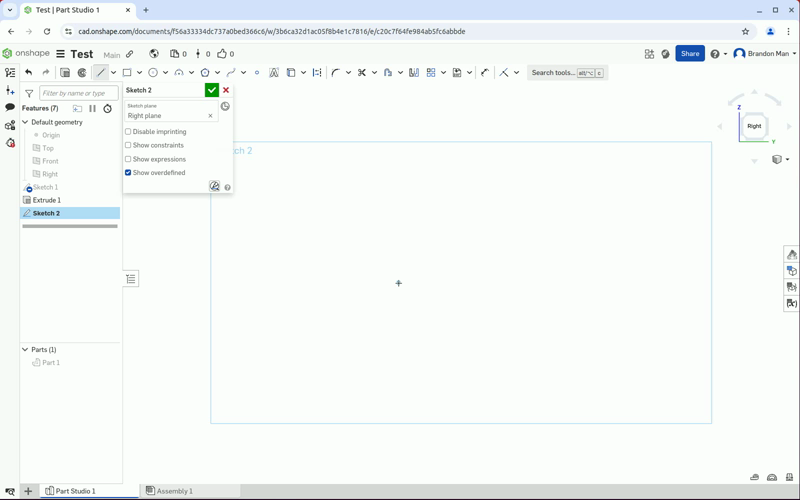
key_down(shift)
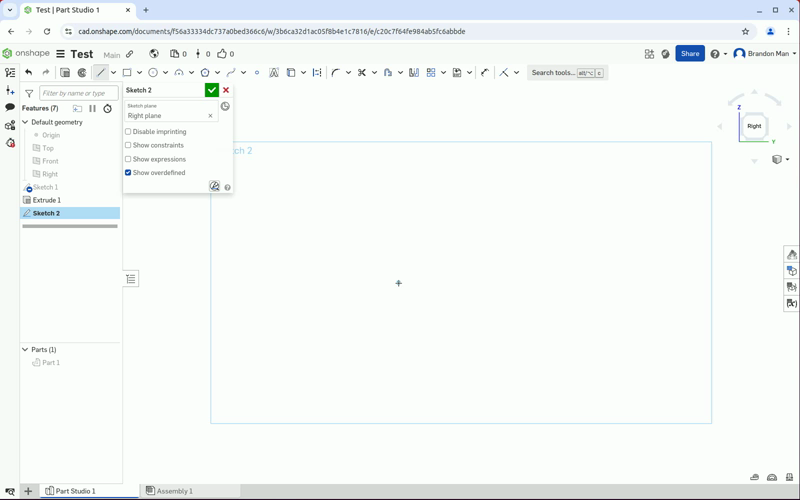
mouse_move(461, 282)
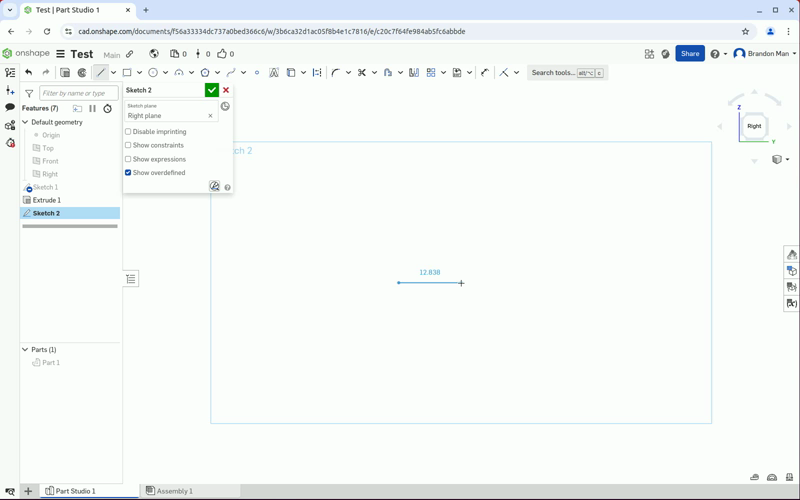
click(461, 282)
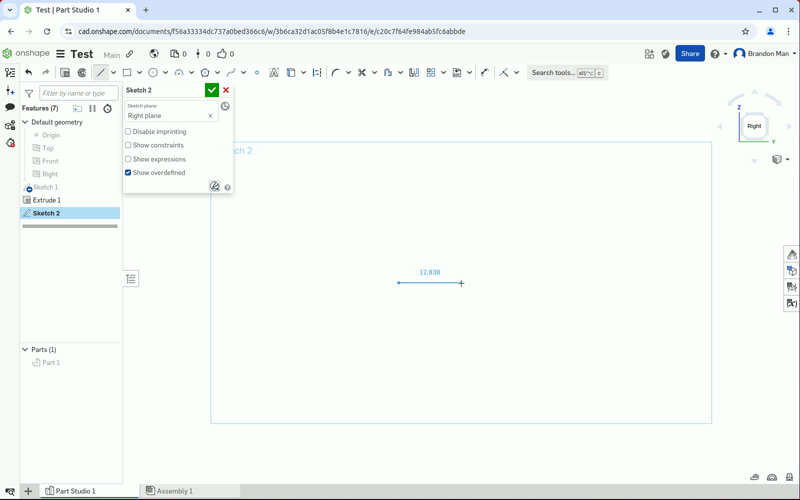
key_up(shift)
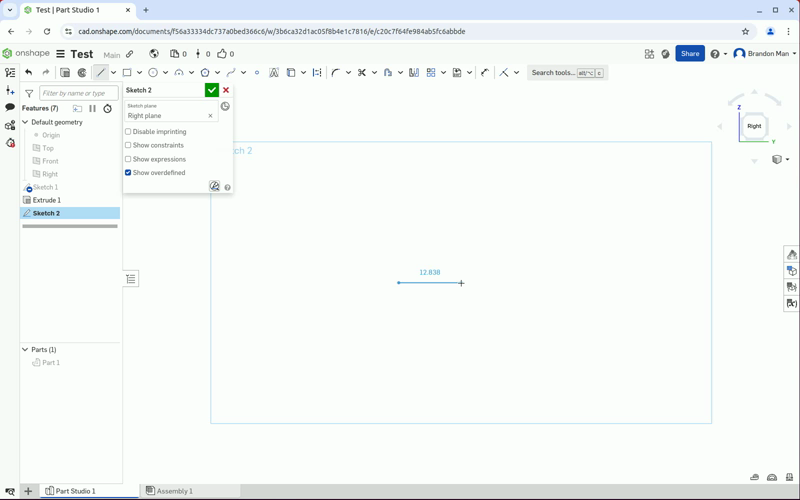
key_down(shift)
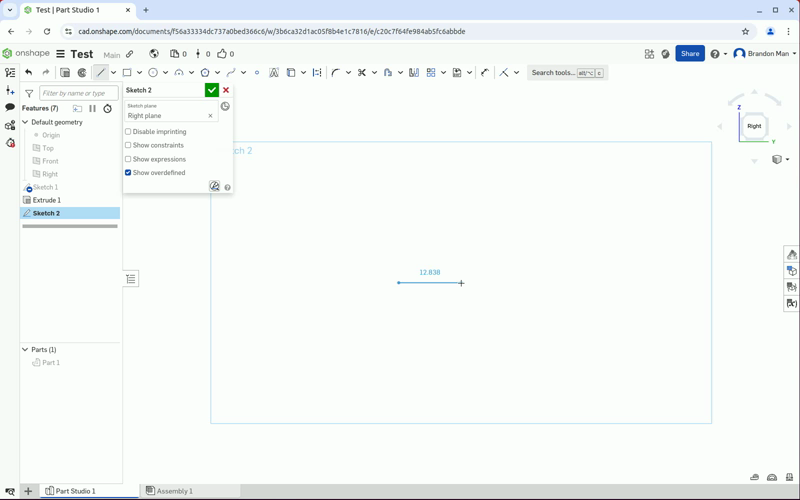
mouse_move(461, 170)
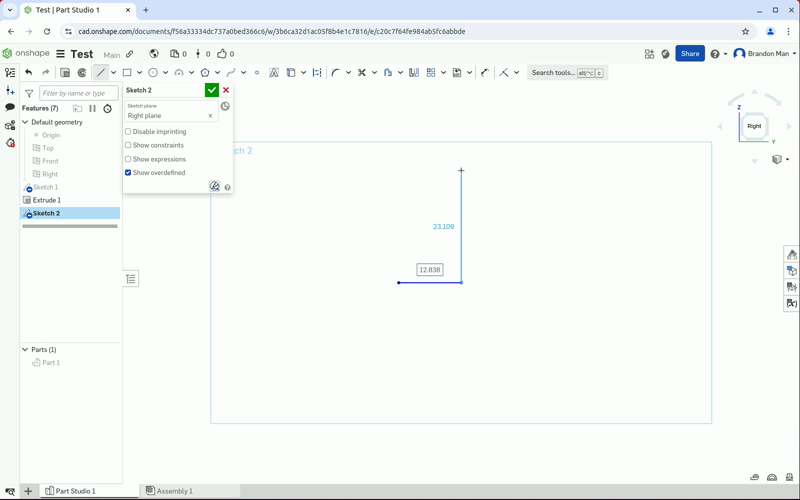
click(461, 170)
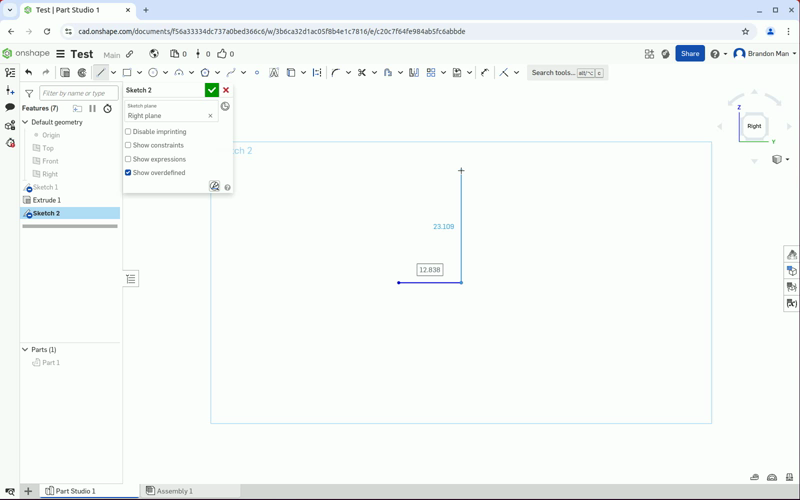
key_up(shift)
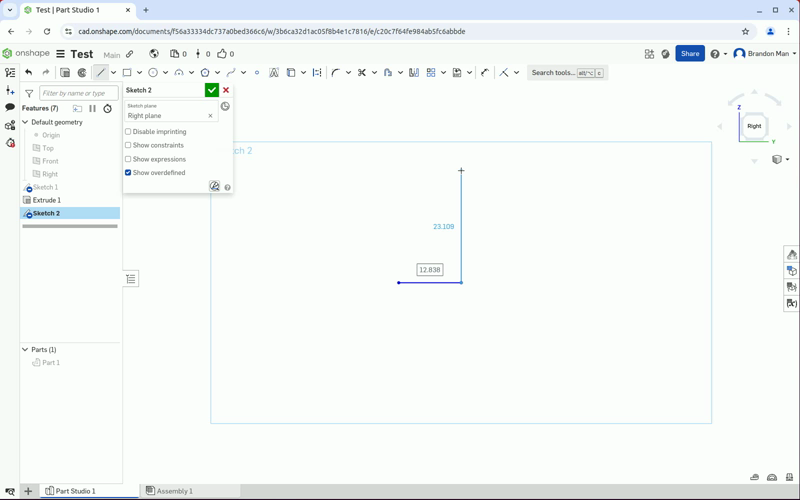
key_down(shift)
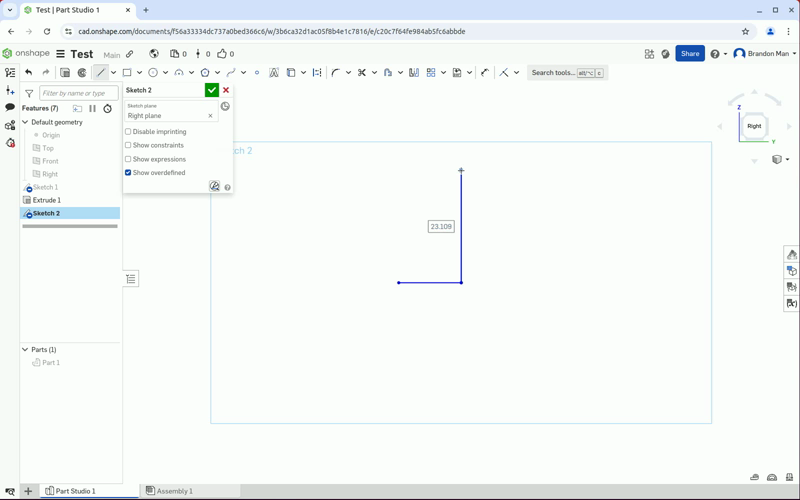
mouse_move(398, 282)
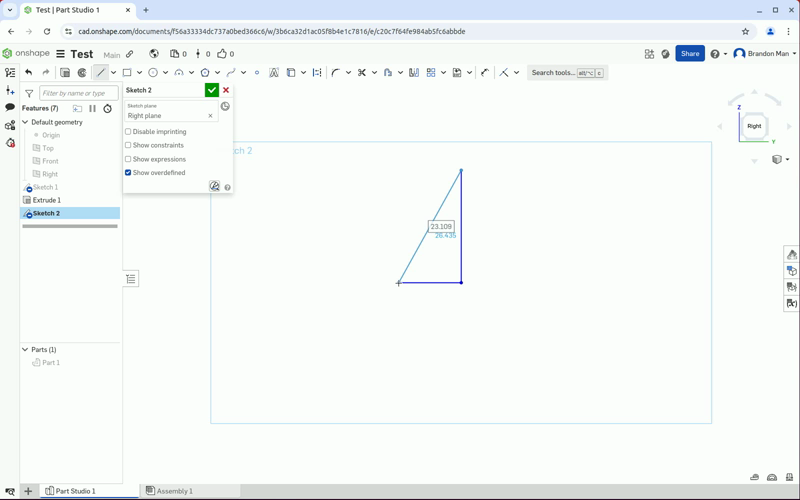
key_up(shift)
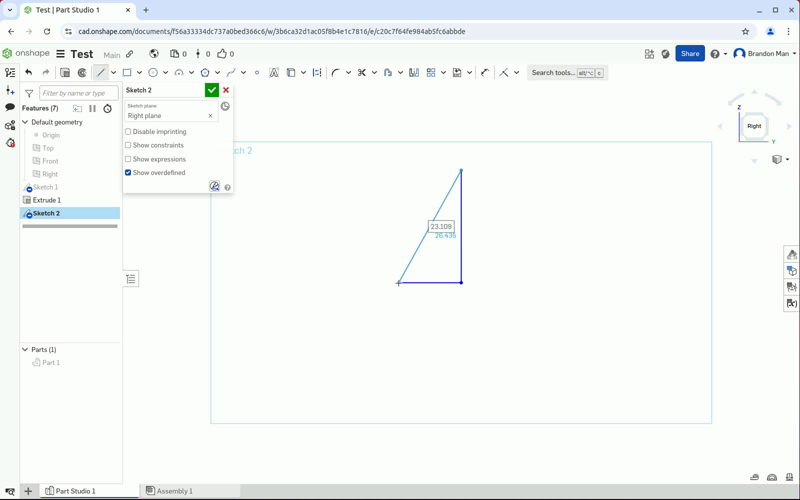
click(398, 282)
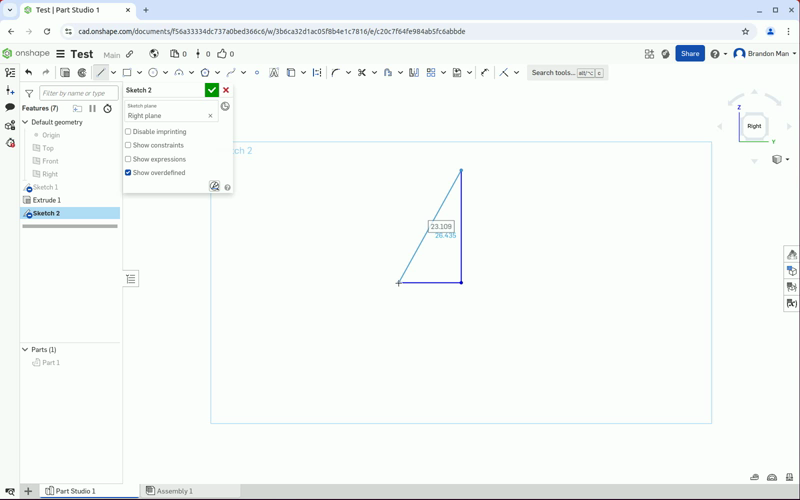
key(esc)
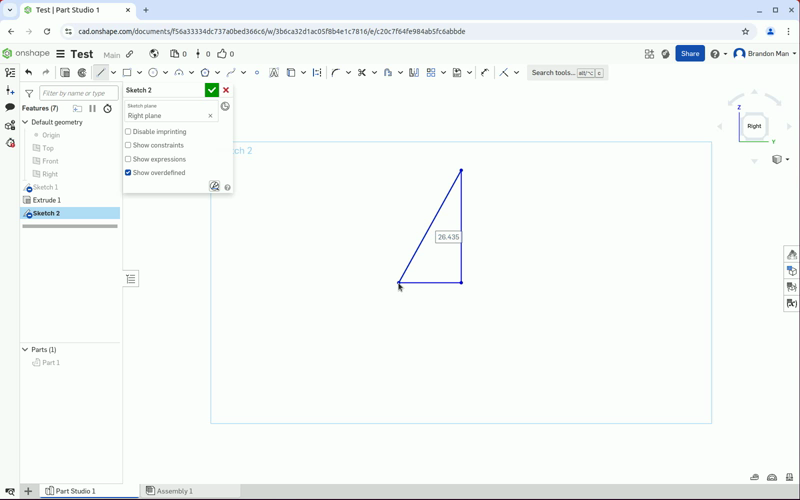
mouse_move(433, 267)
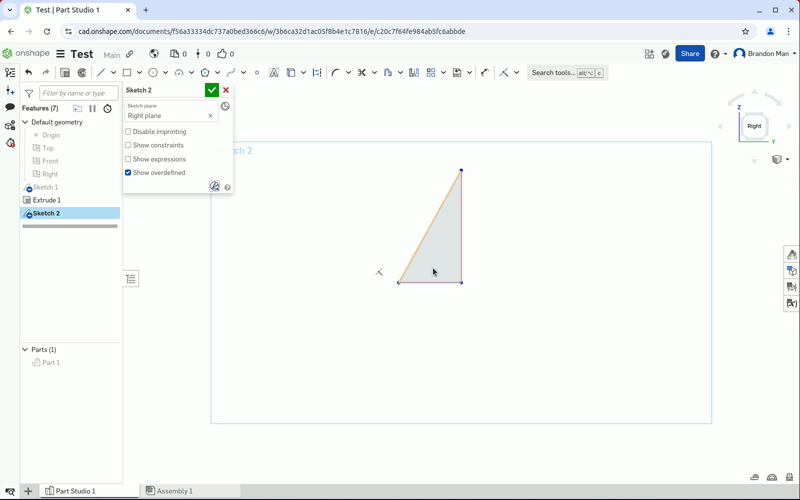
click(433, 267)
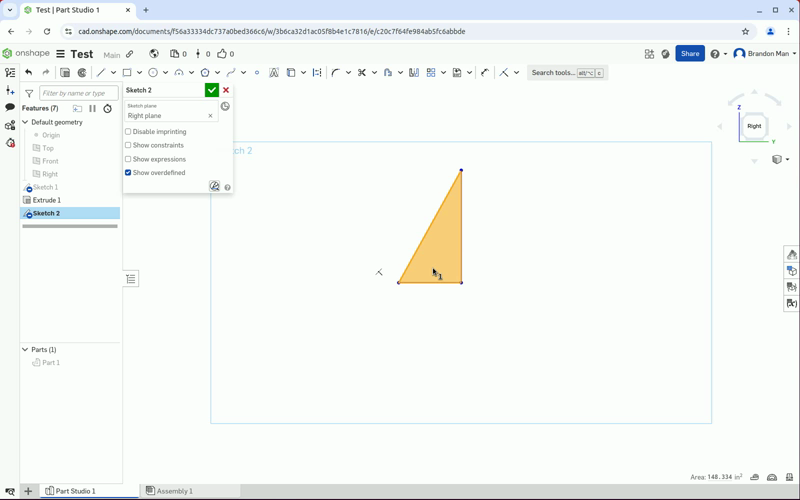
mouse_move(73, 352)
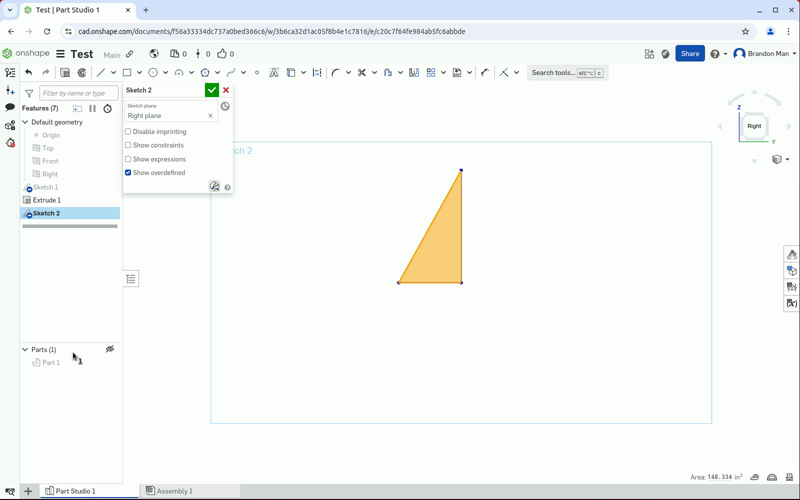
key(shift+y)
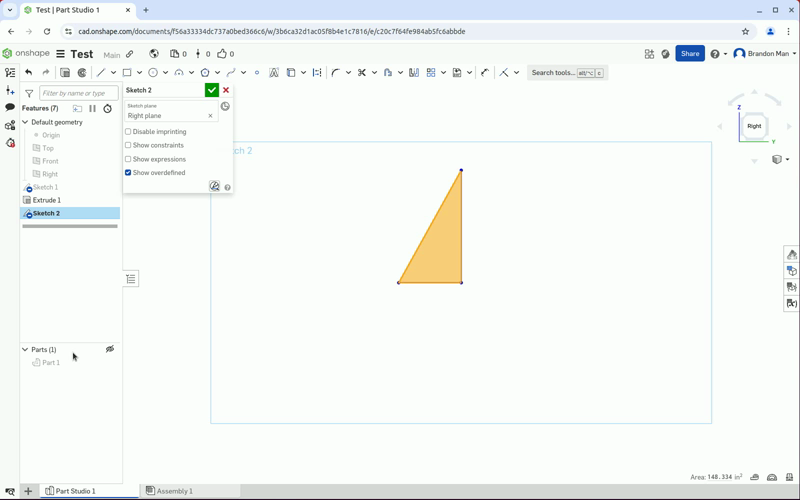
key(shift+e)
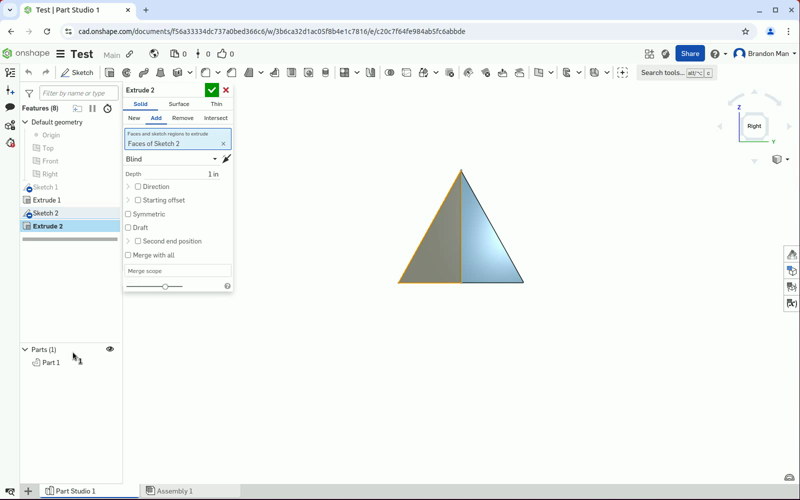
mouse_move(143, 106)
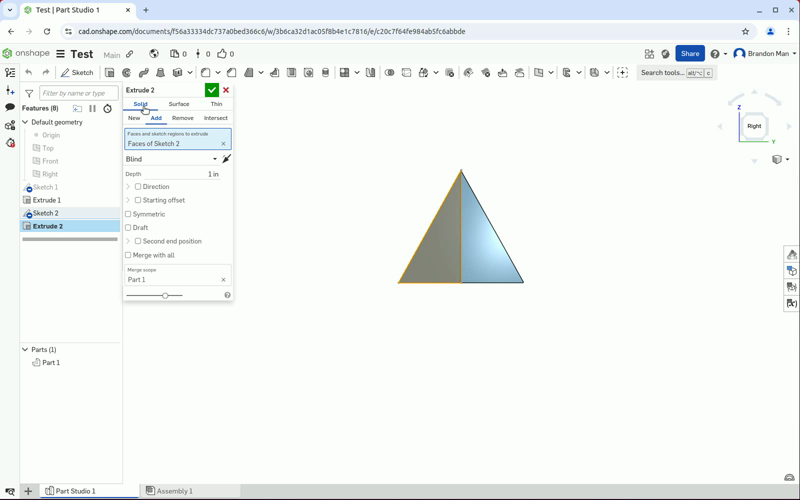
click(143, 106)
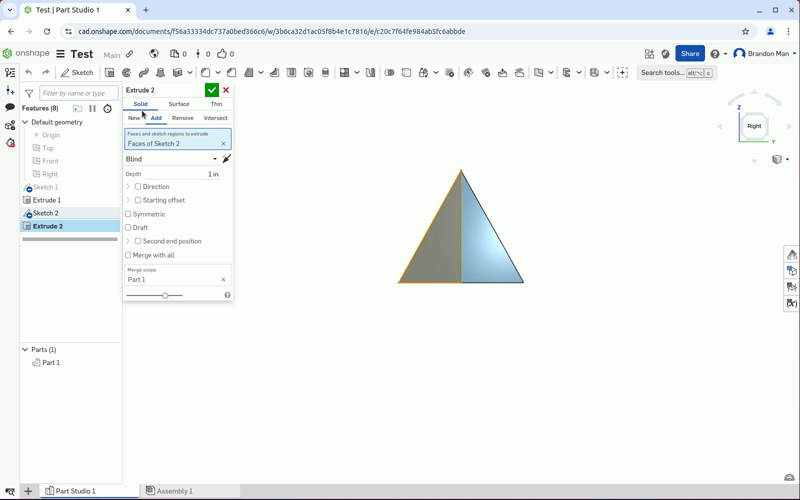
mouse_move(137, 120)
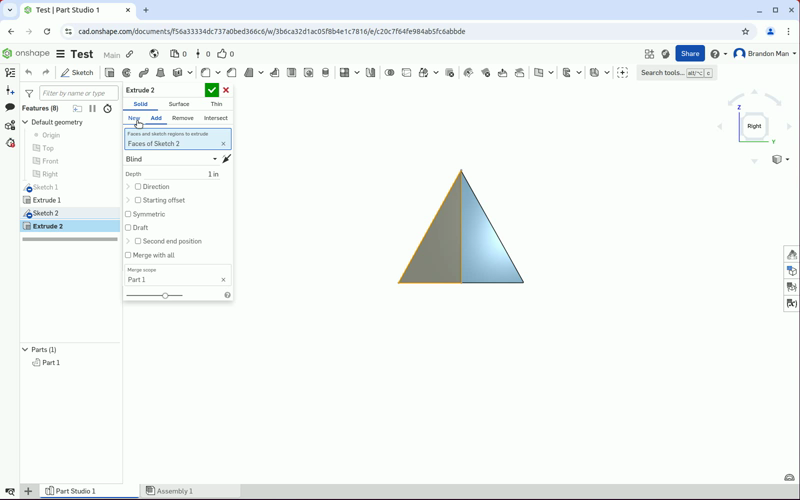
click(137, 120)
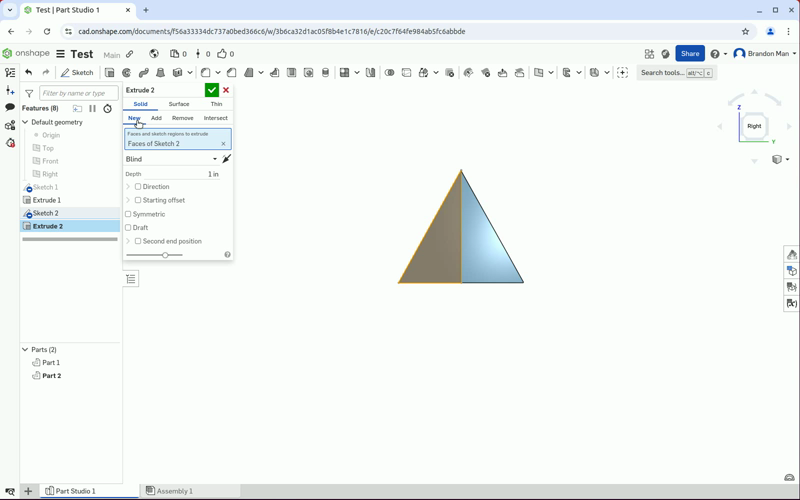
key(tab, 4)
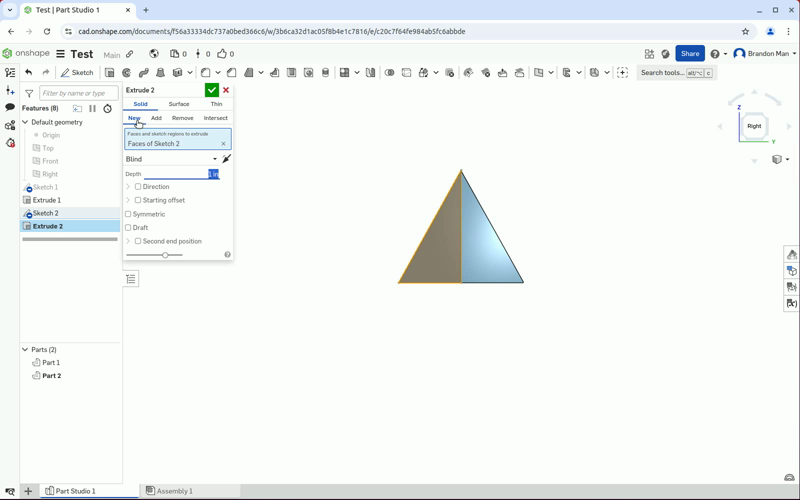
text(10.351)
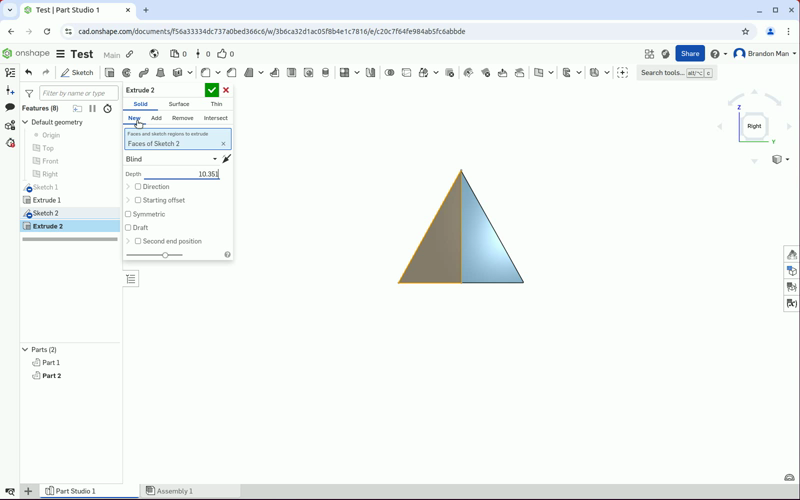
key(enter)
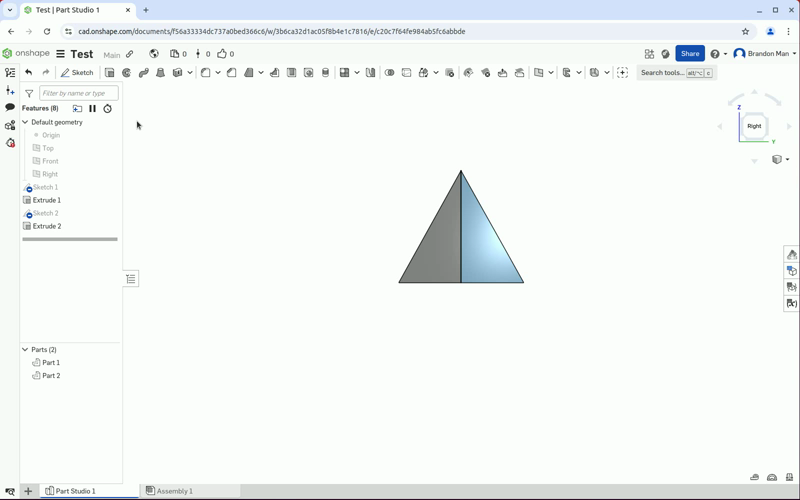
key(shift+h)
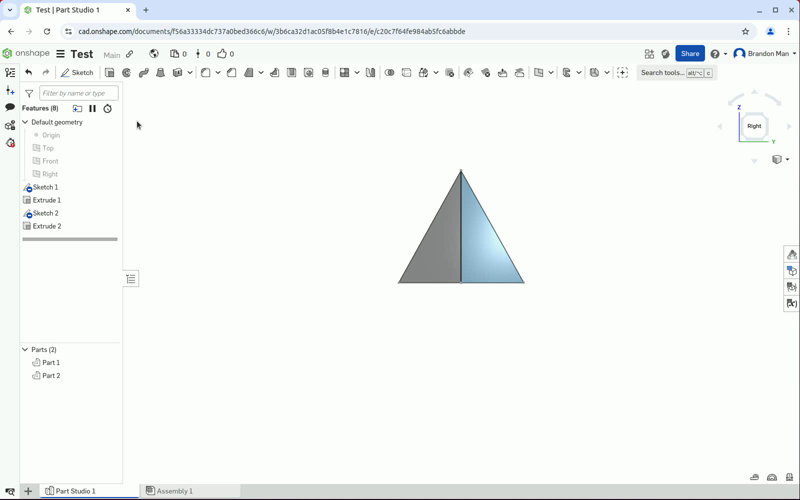
key(shift+h)
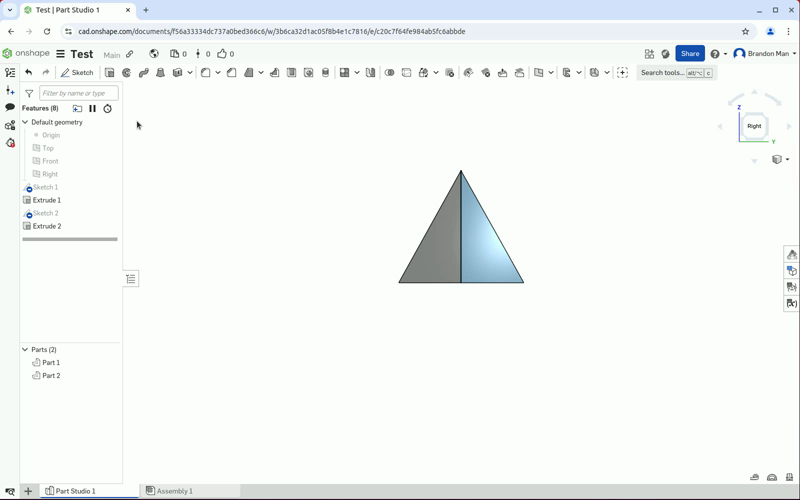
mouse_move(73, 189)
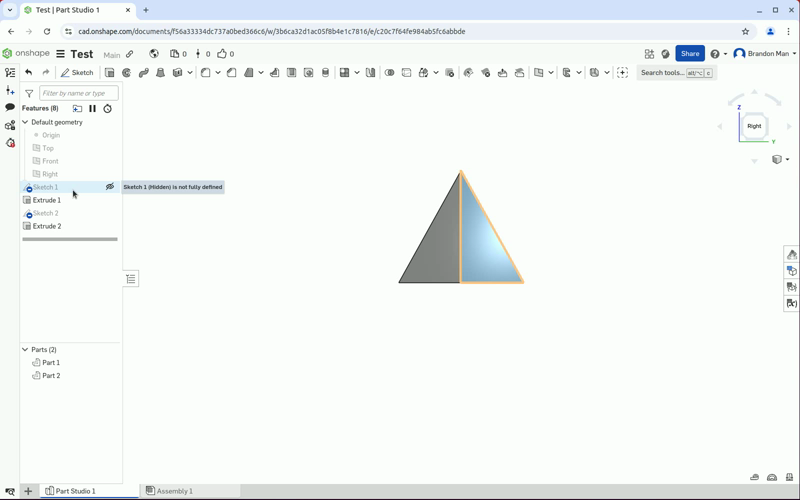
click(73, 189)
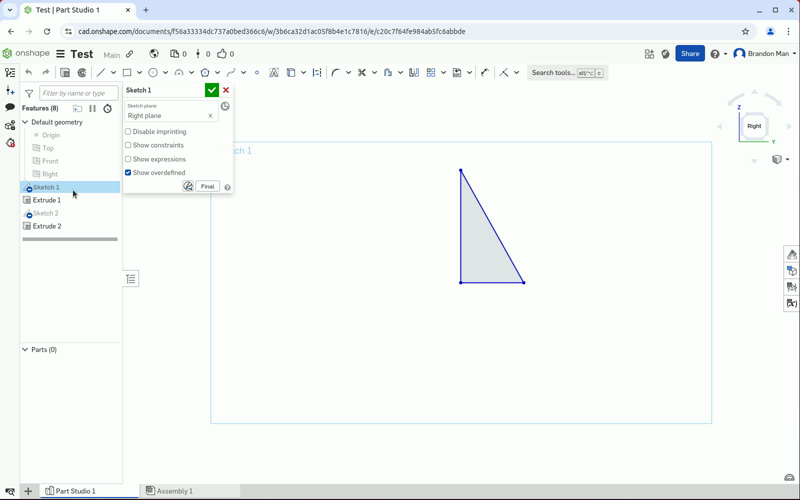
mouse_move(229, 92)
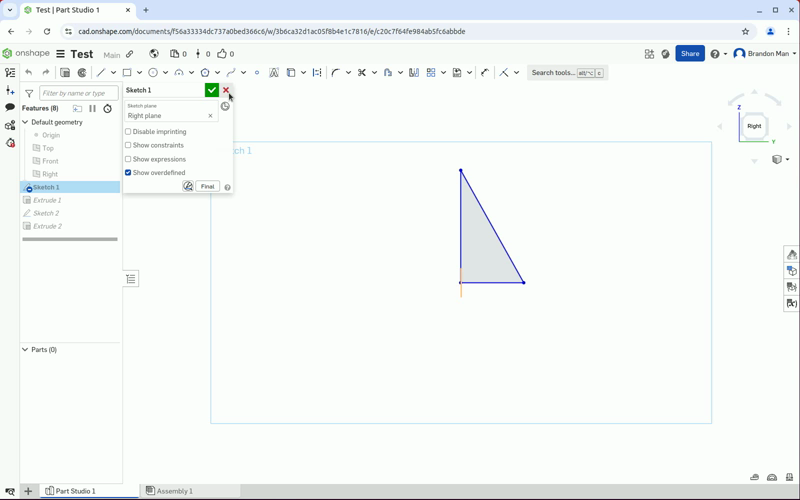
click(229, 92)
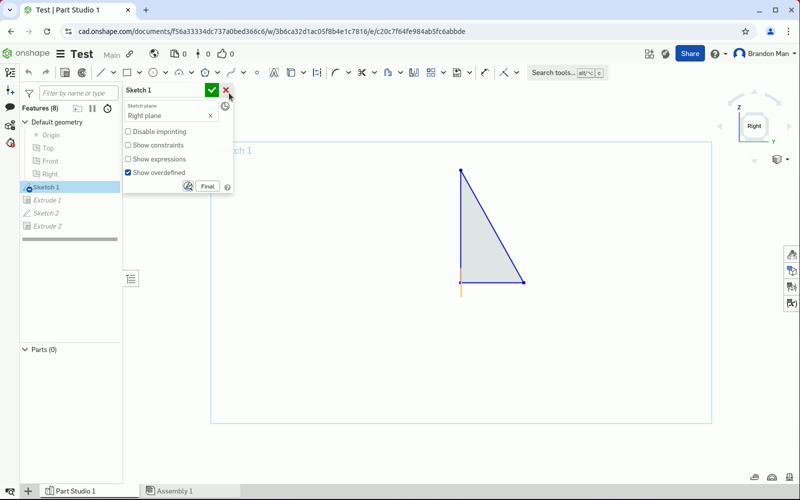
key(shift+s)
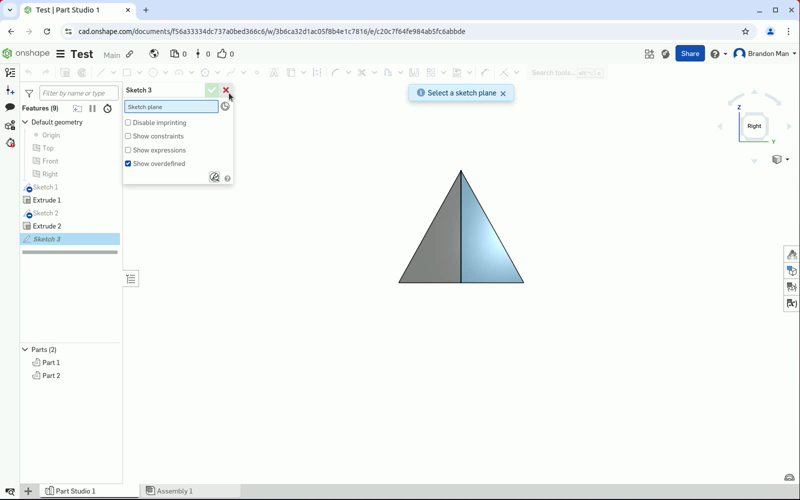
mouse_move(73, 176)
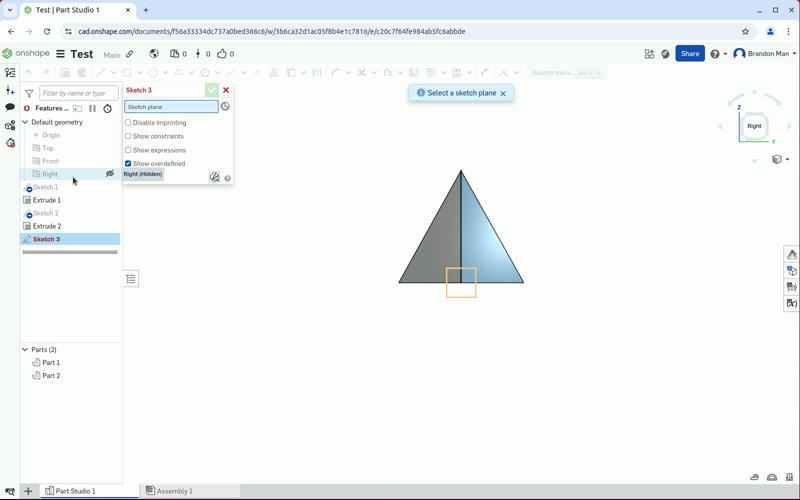
click(73, 176)
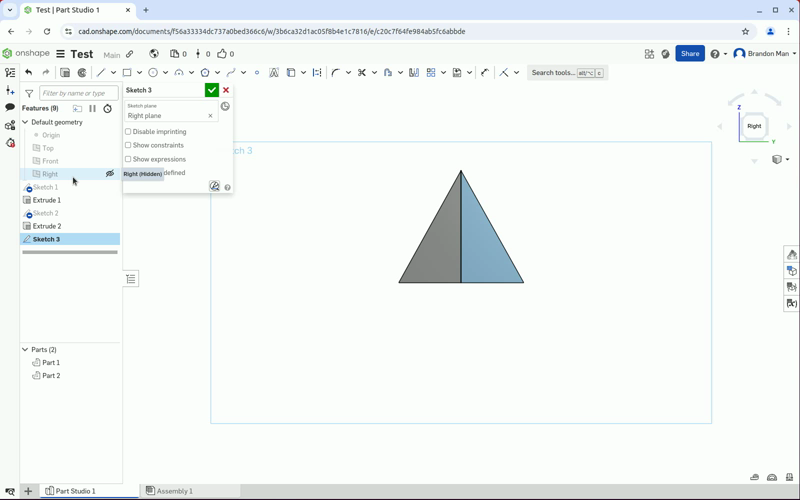
mouse_move(73, 352)
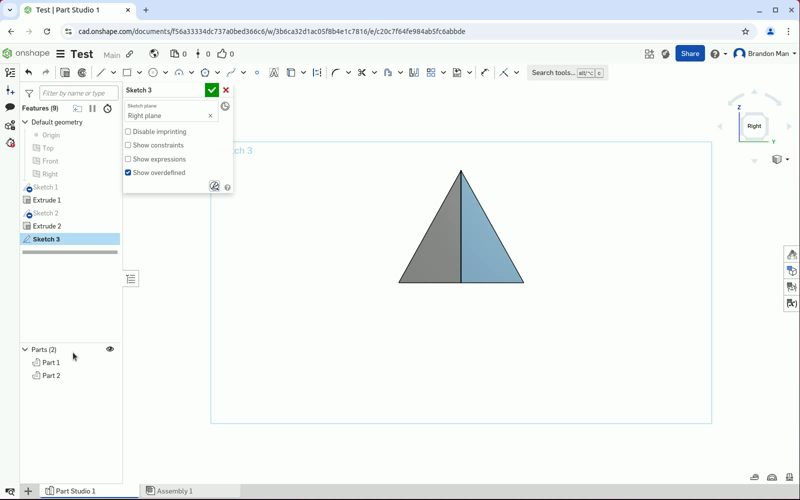
key(y)
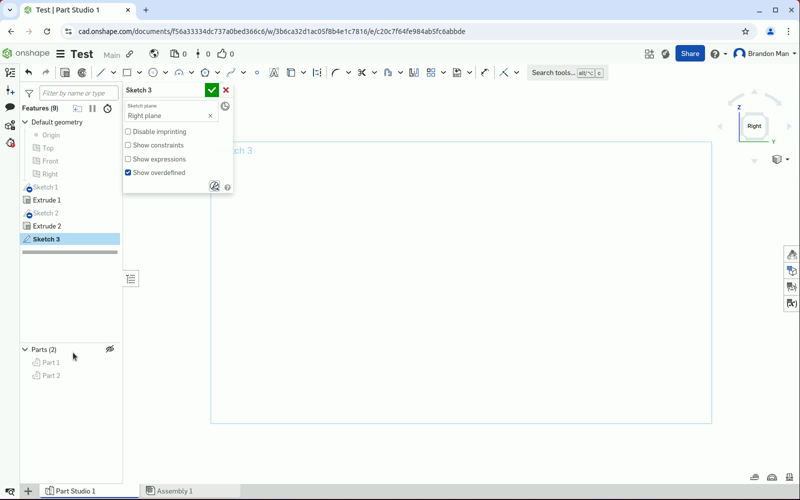
key(l)
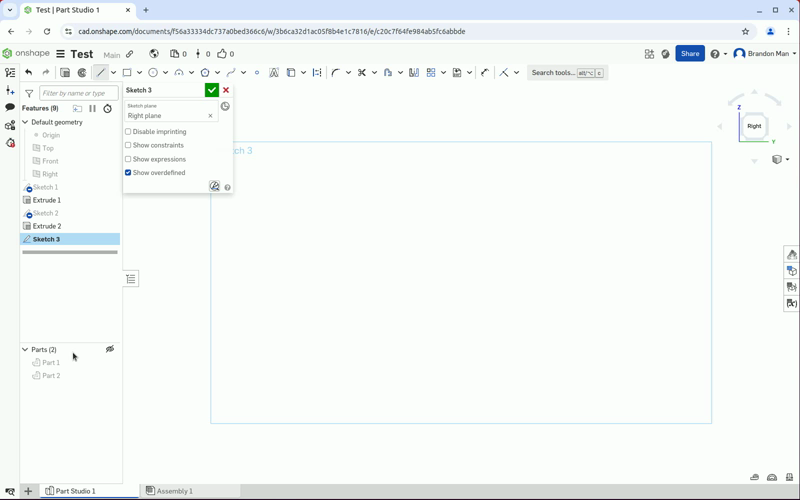
key_down(shift)
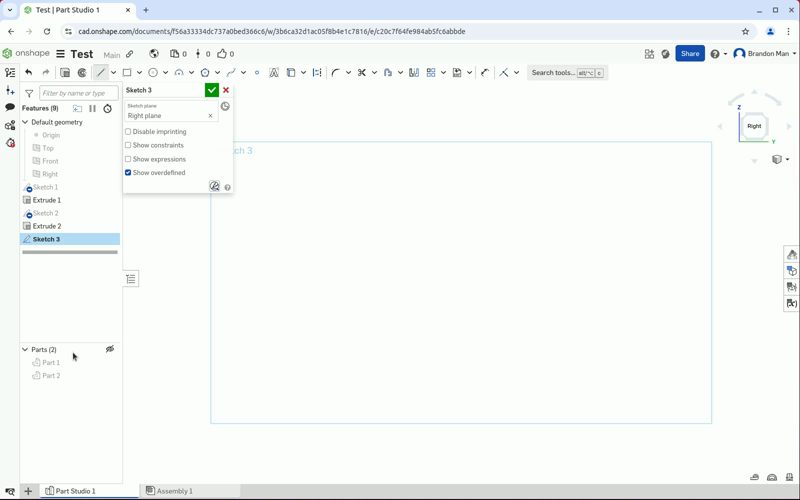
mouse_move(398, 282)
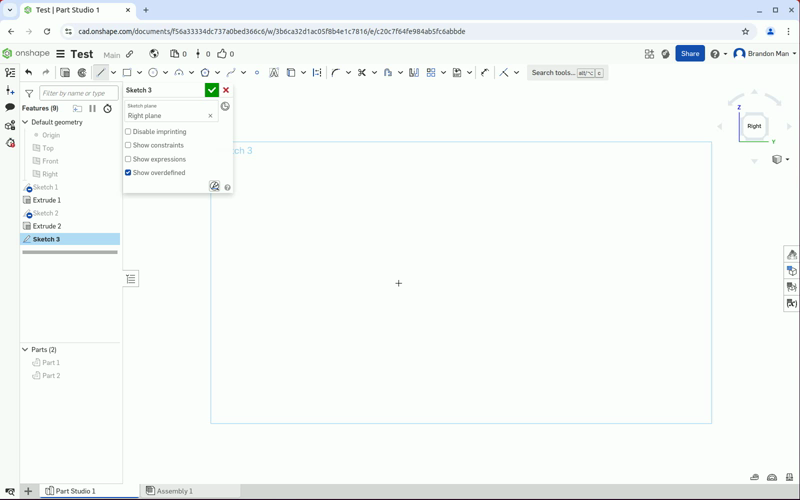
click(398, 282)
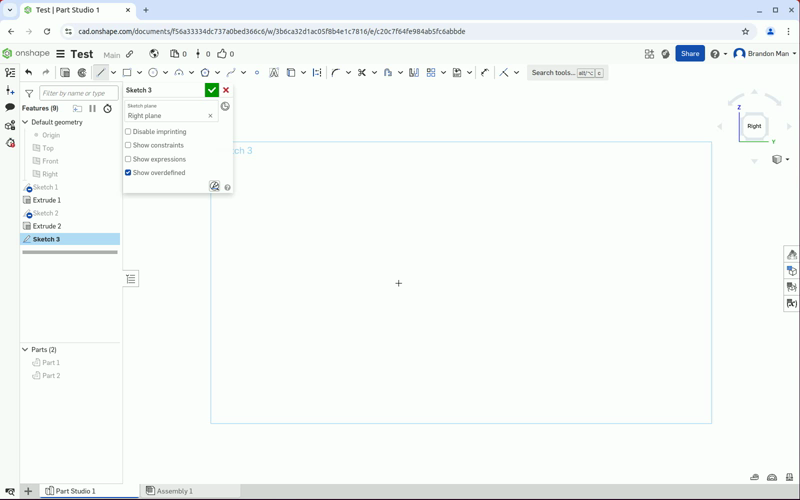
key_up(shift)
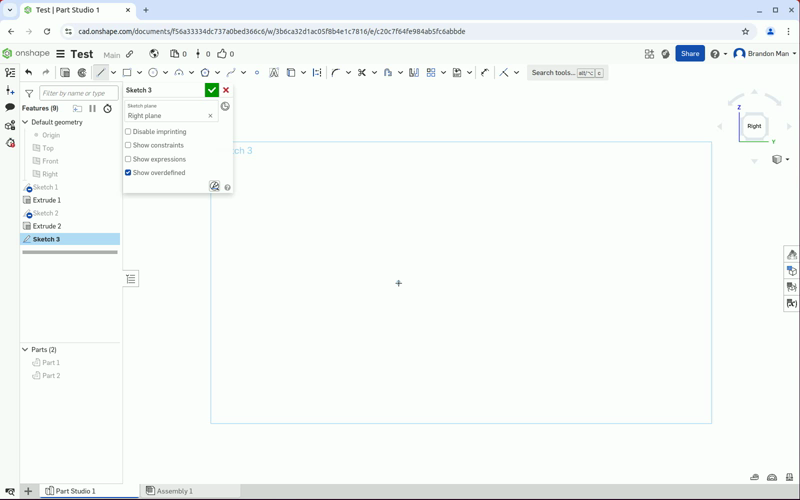
key_down(shift)
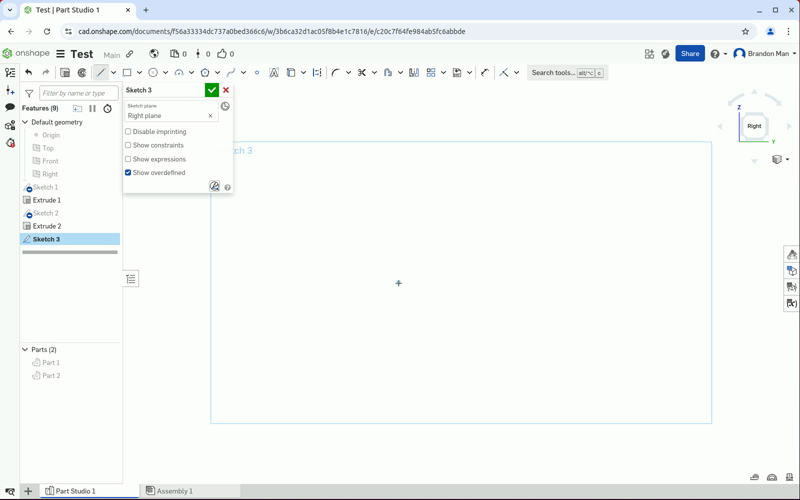
mouse_move(460, 394)
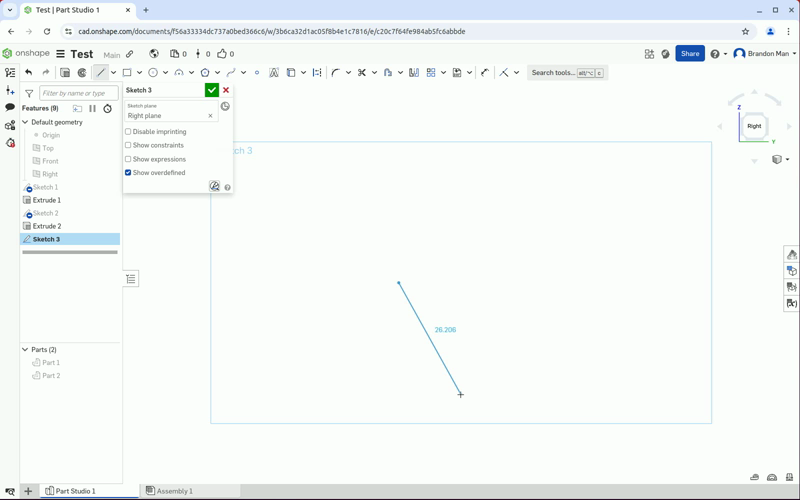
click(460, 394)
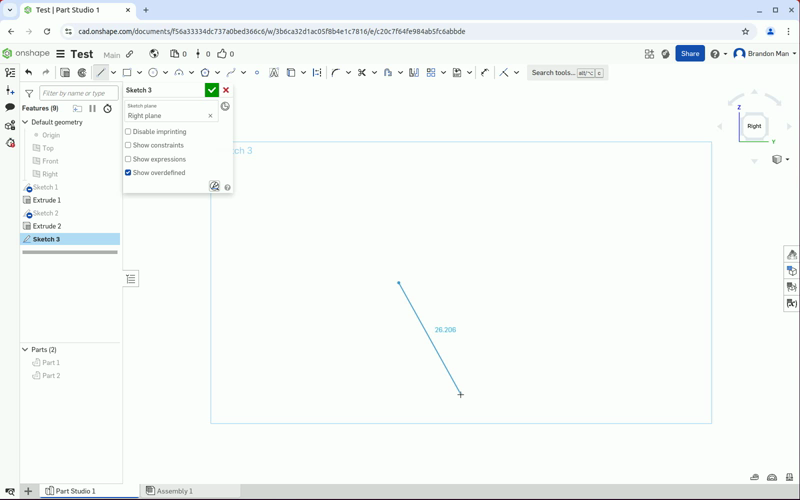
key_up(shift)
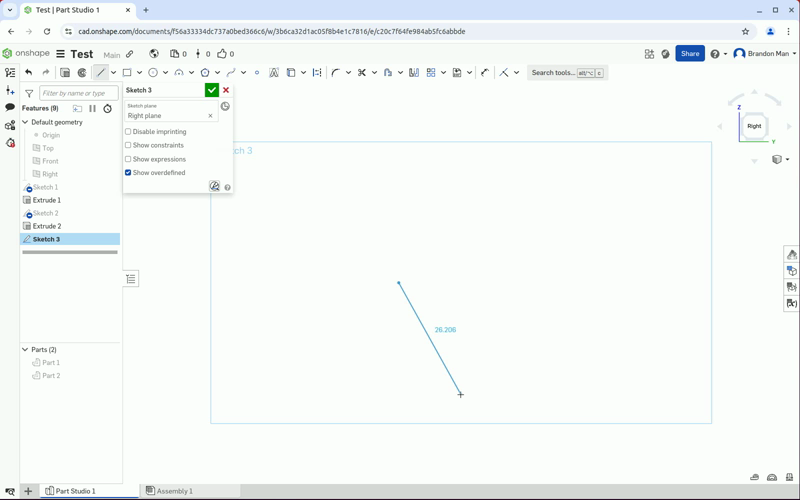
key_down(shift)
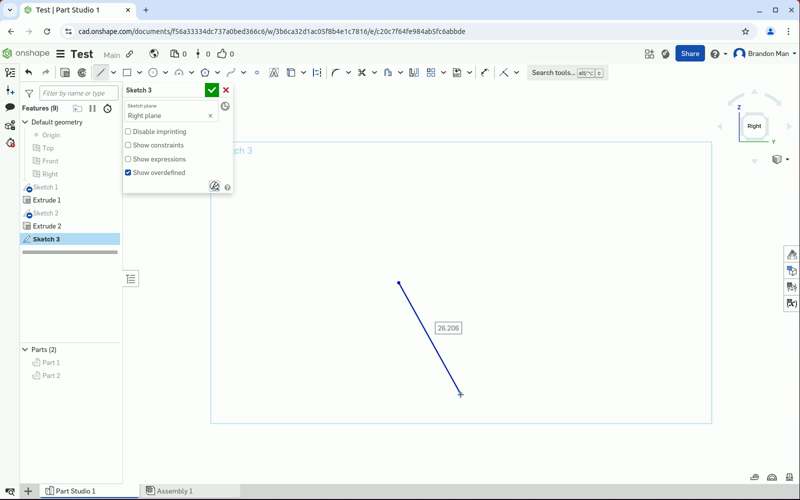
mouse_move(460, 282)
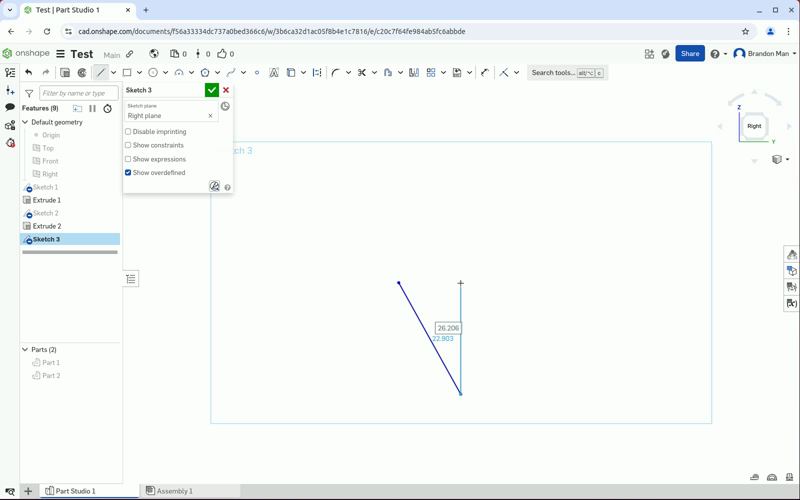
click(460, 282)
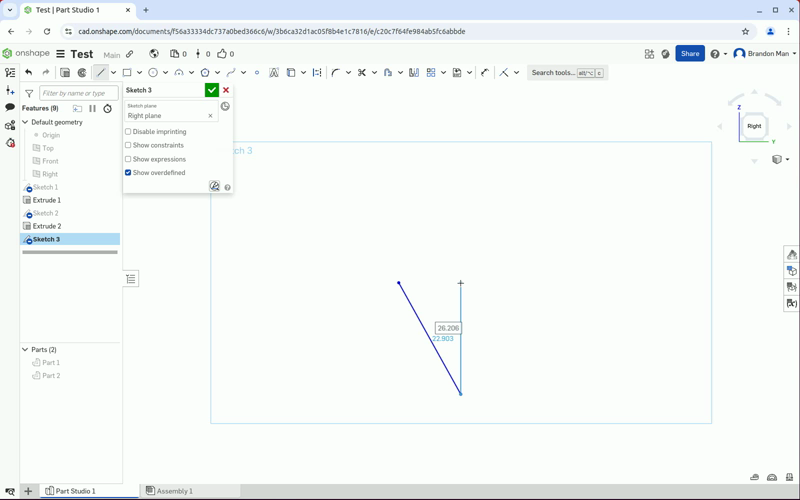
key_up(shift)
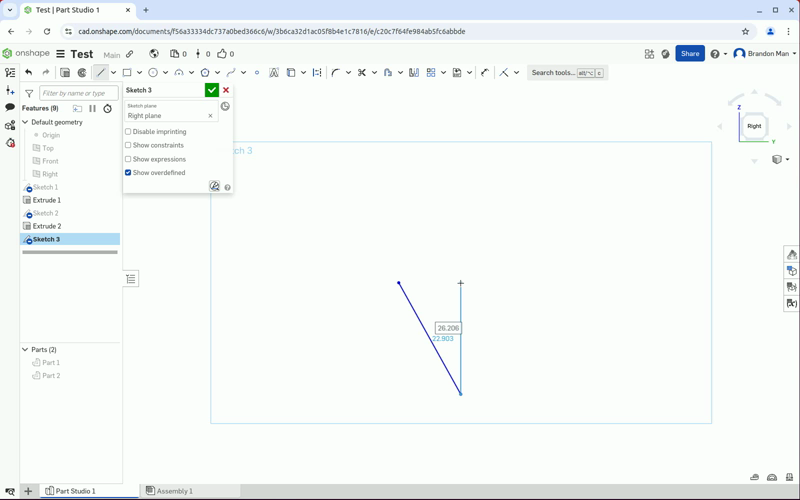
key_down(shift)
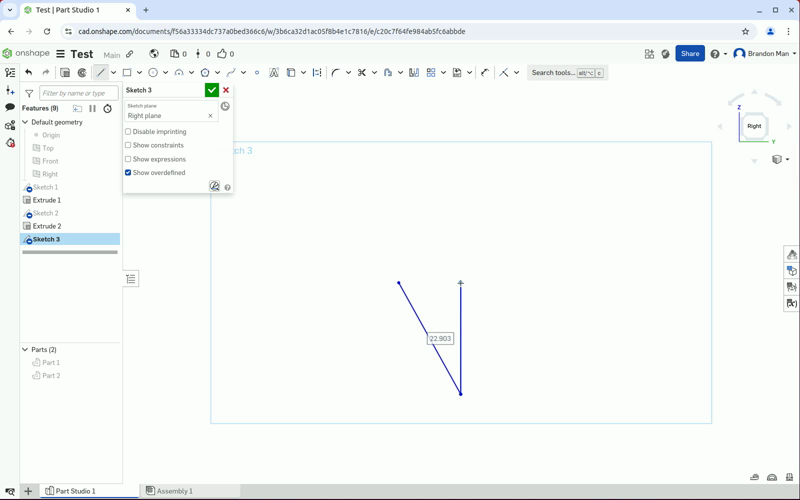
mouse_move(398, 282)
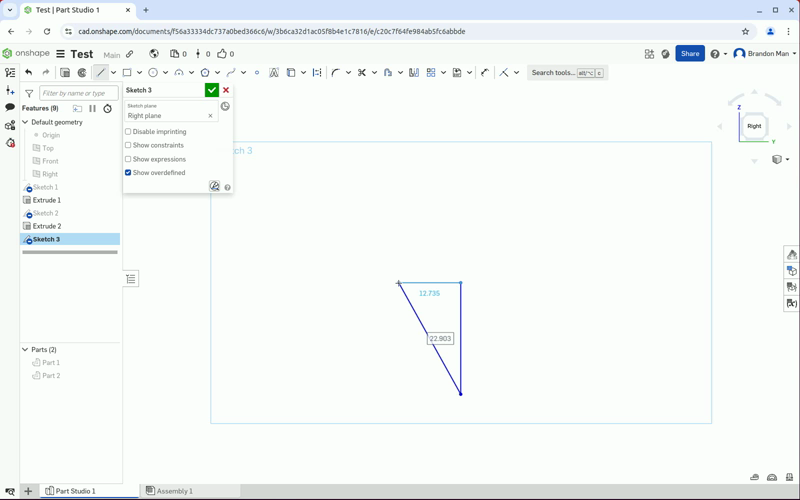
key_up(shift)
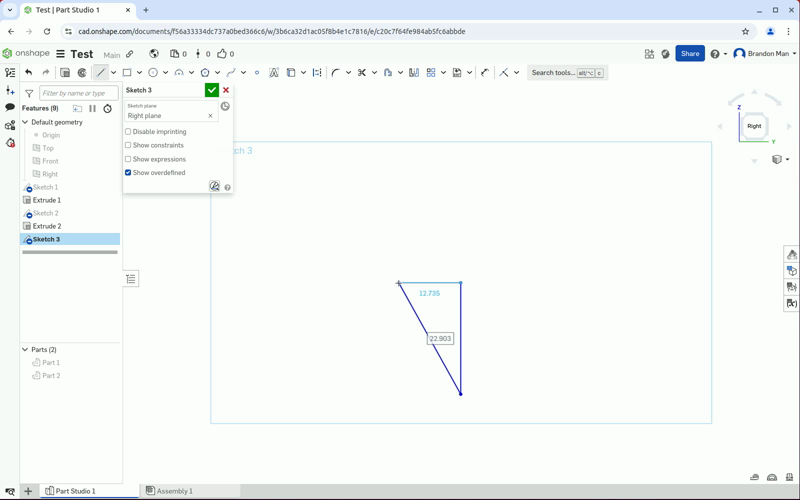
click(398, 282)
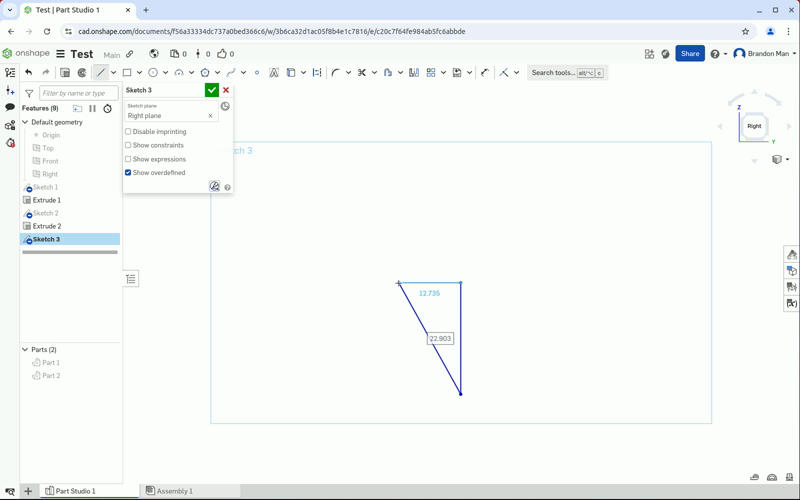
key(esc)
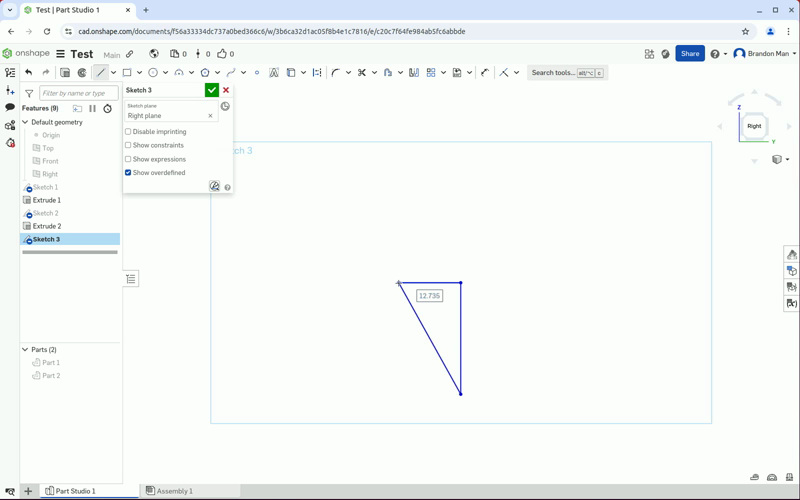
mouse_move(435, 317)
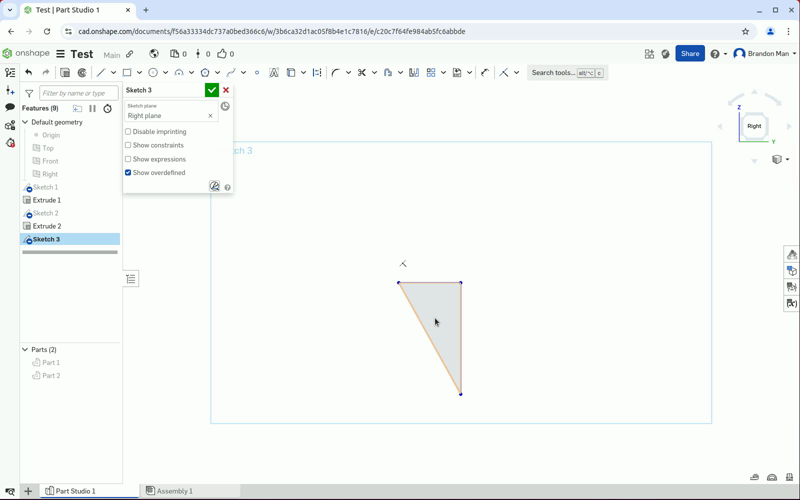
click(435, 317)
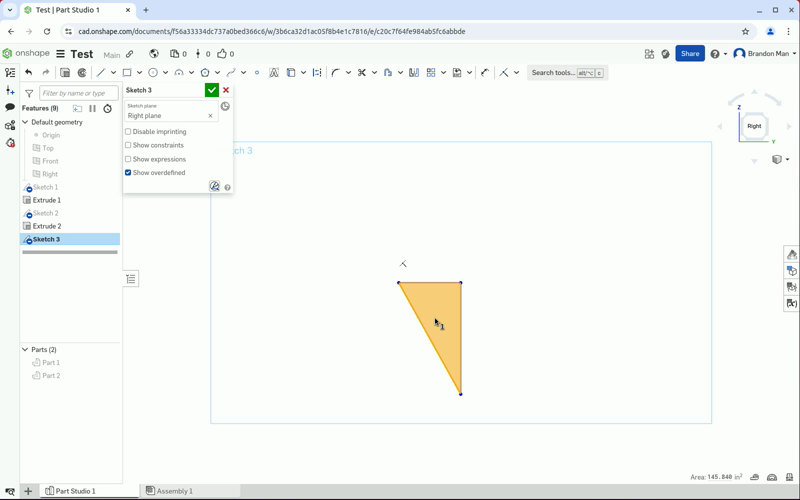
mouse_move(73, 352)
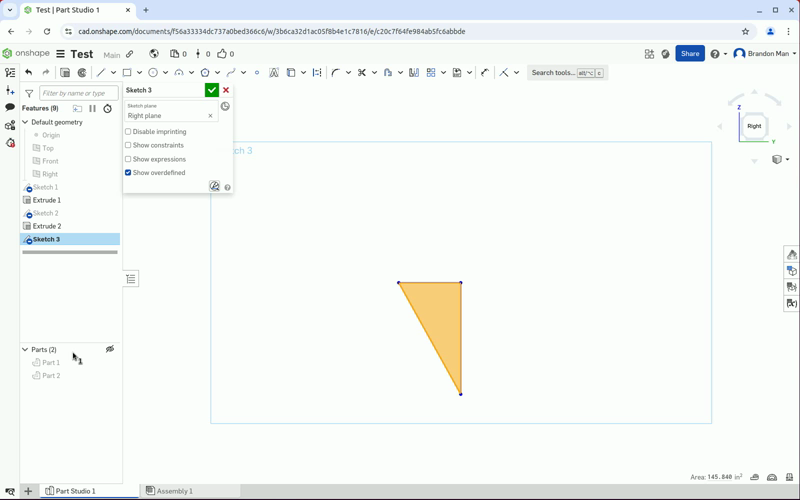
key(shift+y)
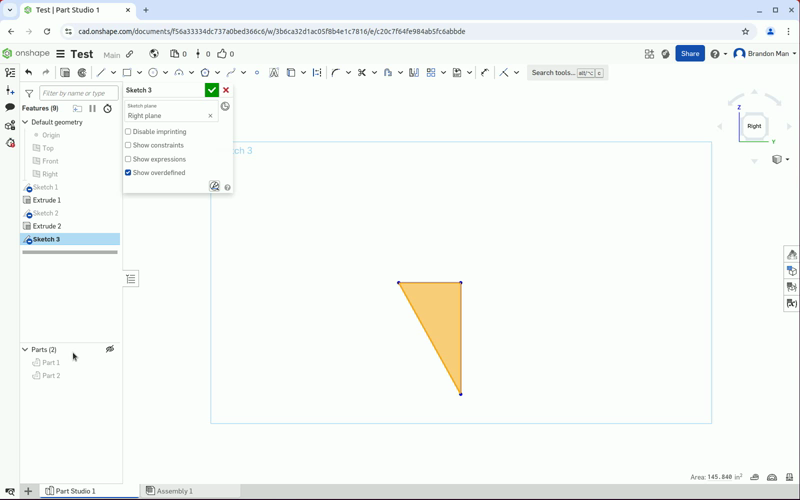
key(shift+e)
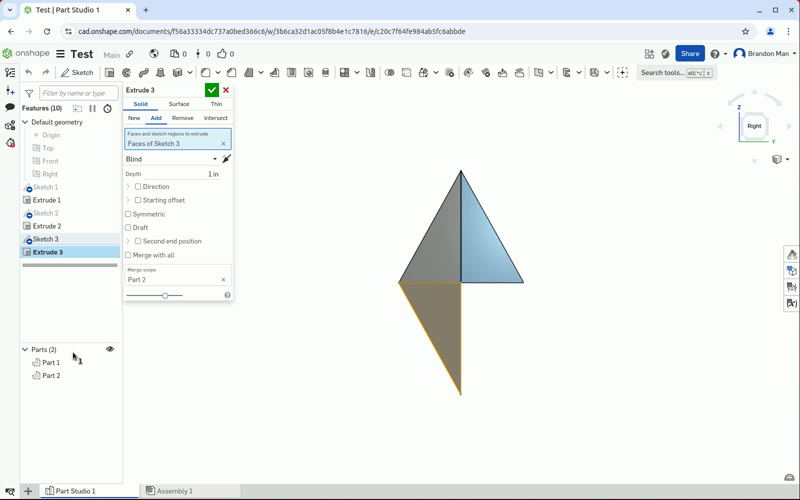
mouse_move(143, 106)
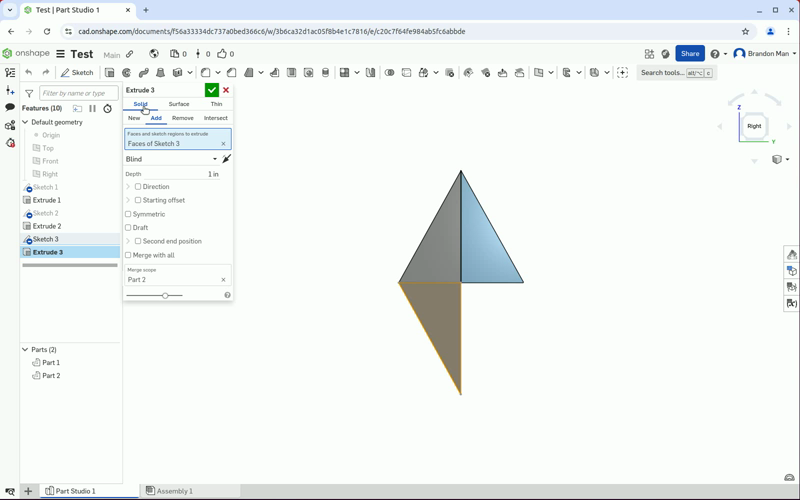
click(143, 106)
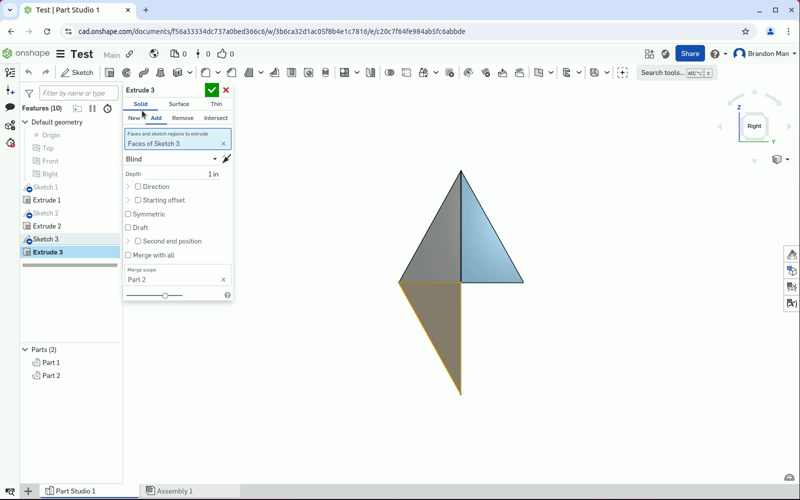
mouse_move(137, 120)
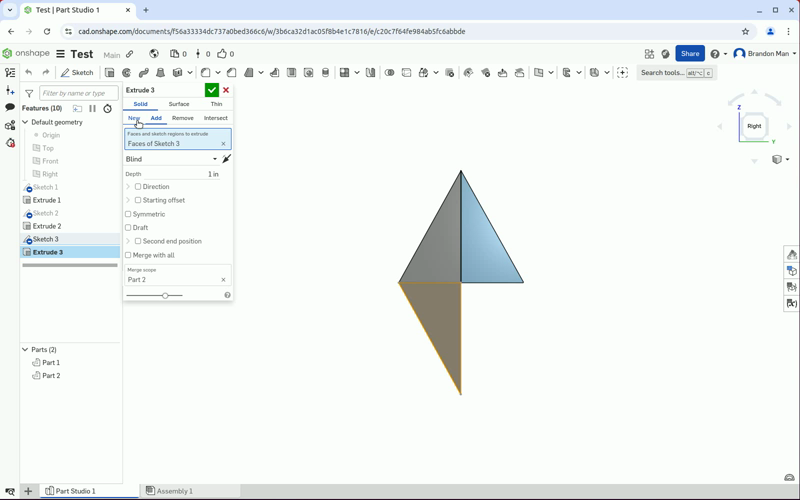
click(137, 120)
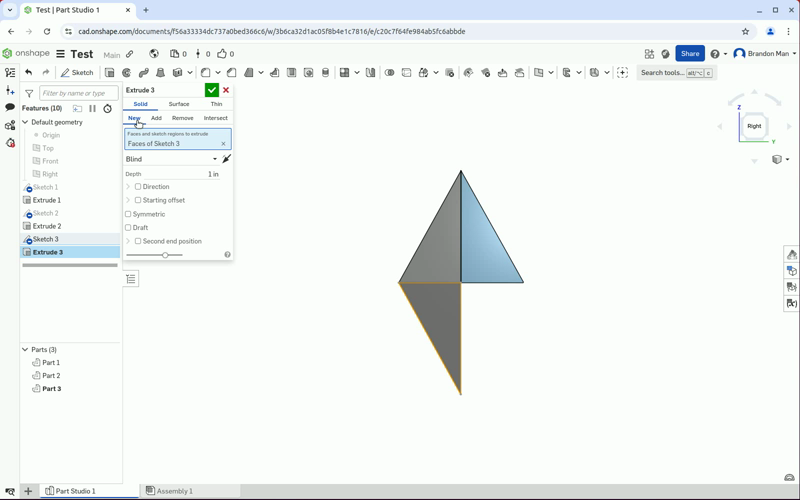
key(tab, 4)
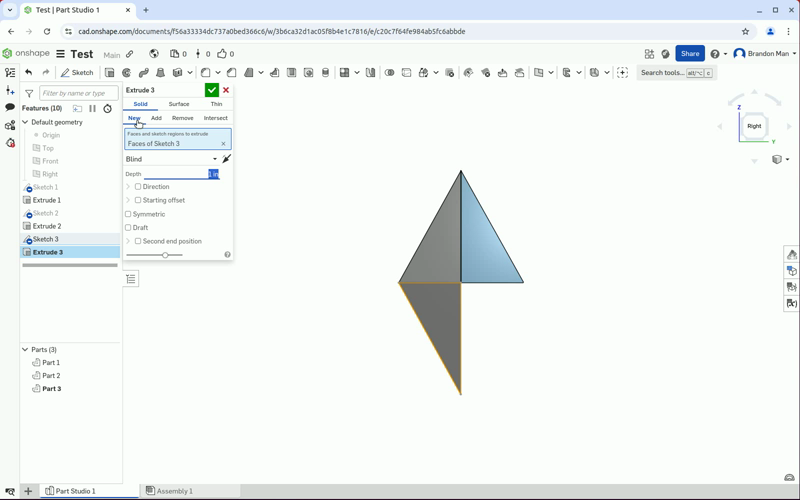
text(10.351)
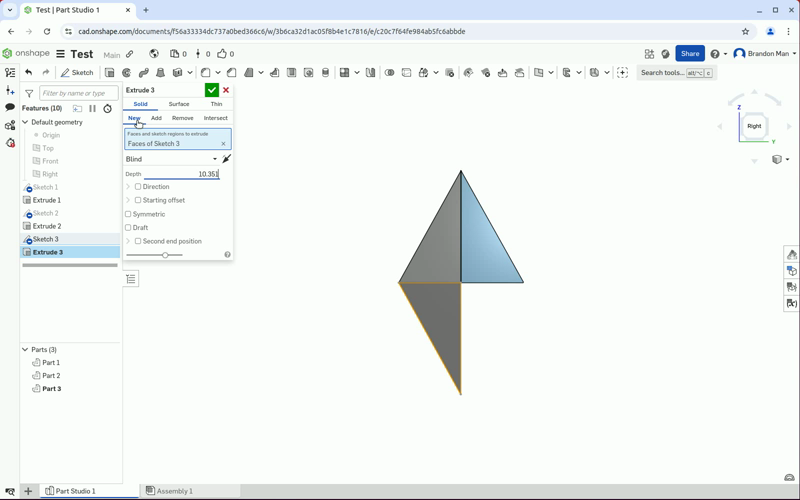
key(enter)
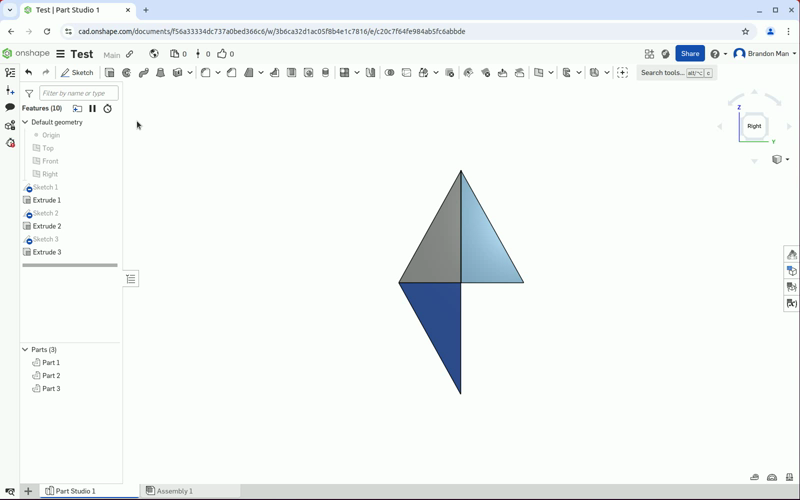
key(shift+h)
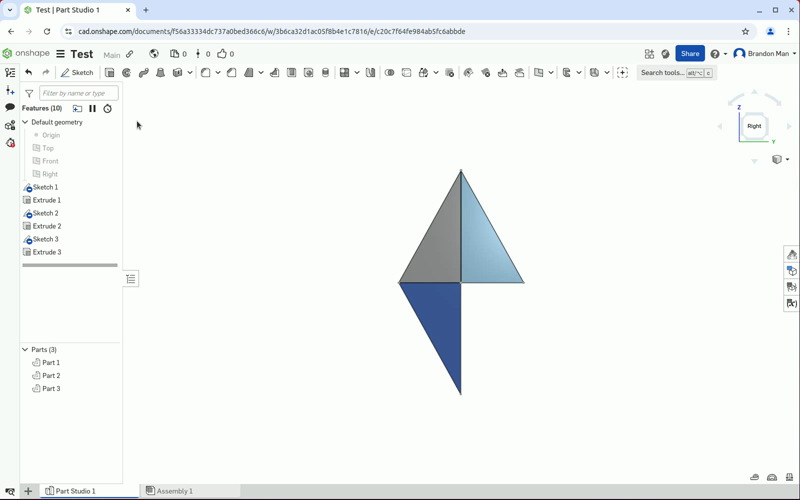
key(shift+h)
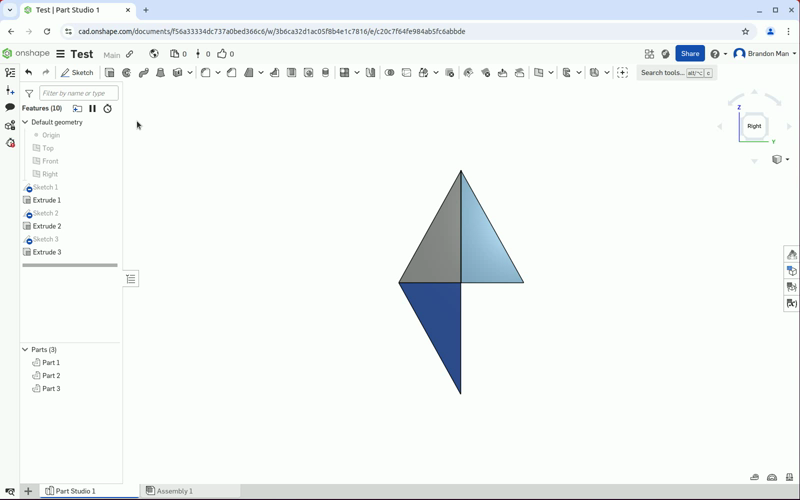
mouse_move(73, 189)
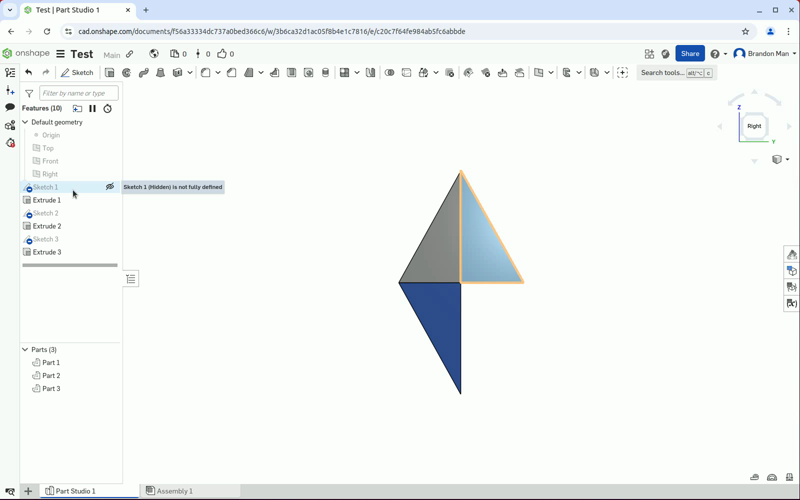
click(73, 189)
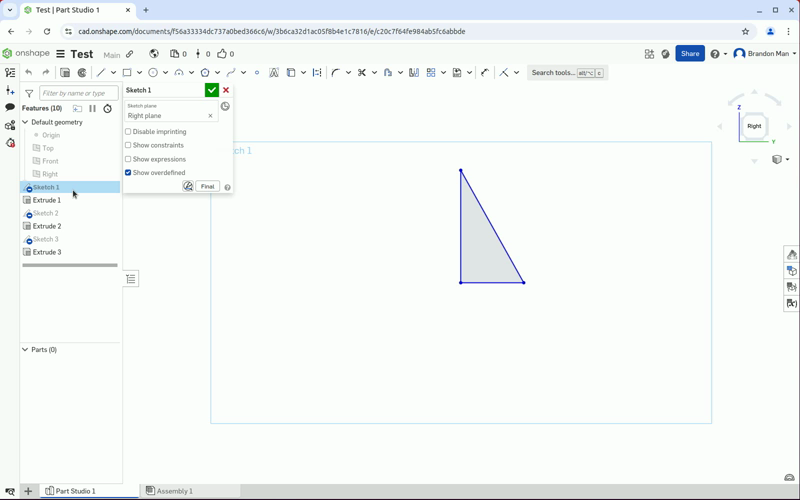
mouse_move(229, 92)
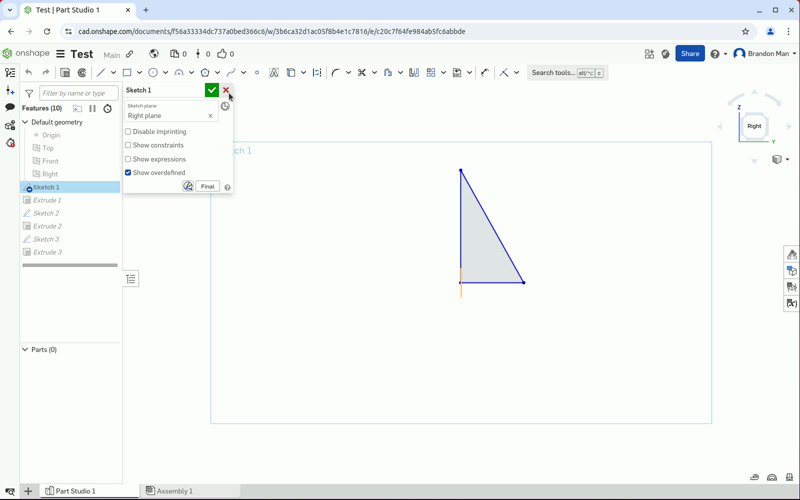
click(229, 92)
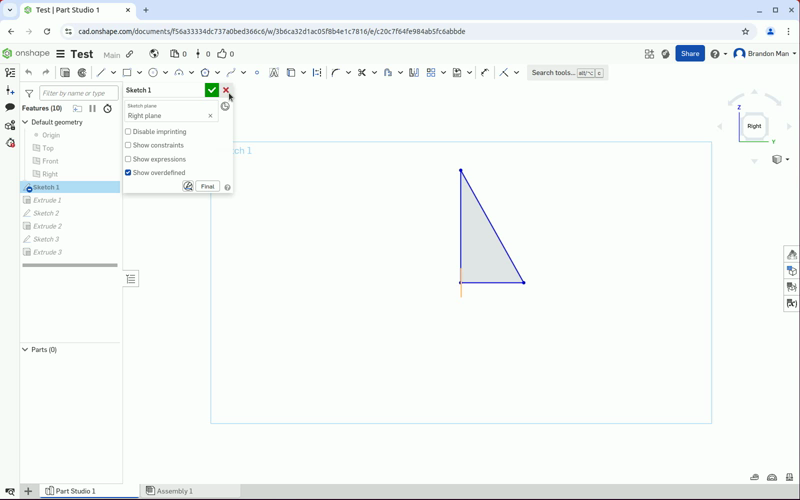
key(shift+s)
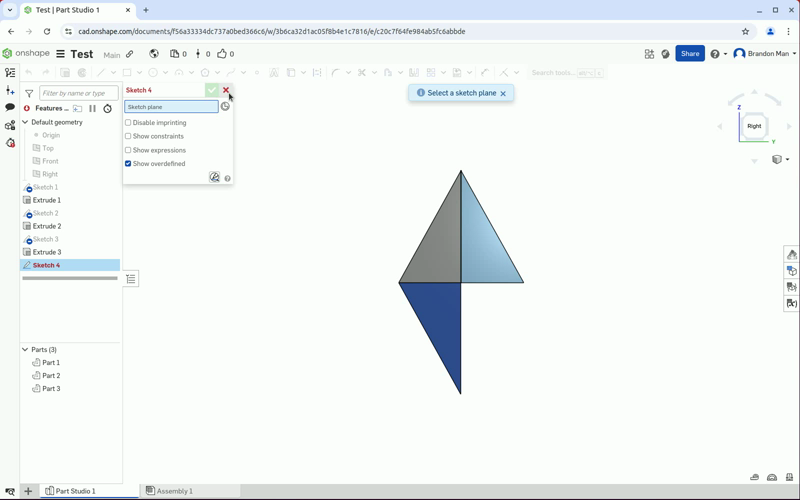
mouse_move(73, 176)
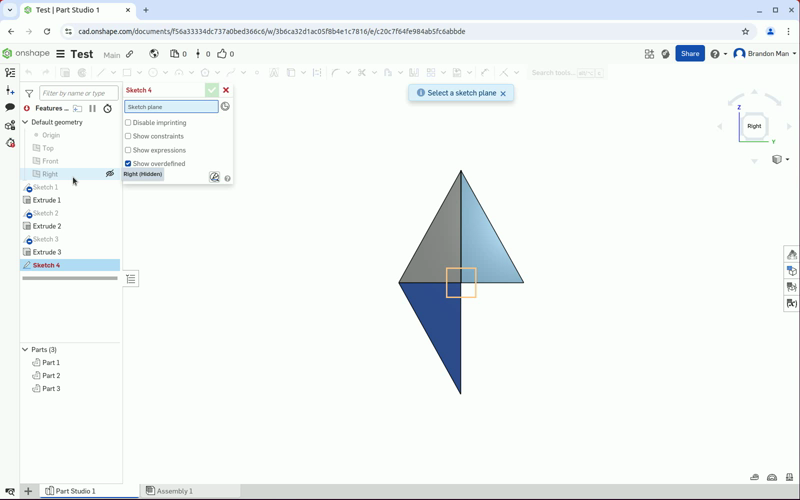
click(73, 176)
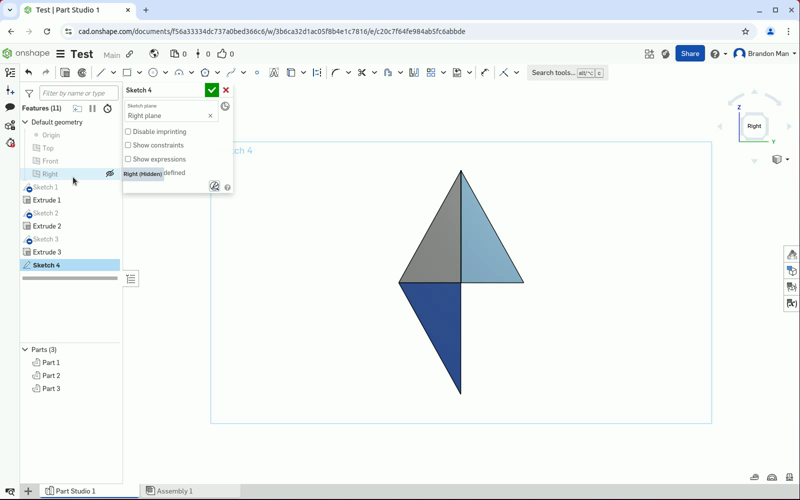
mouse_move(73, 352)
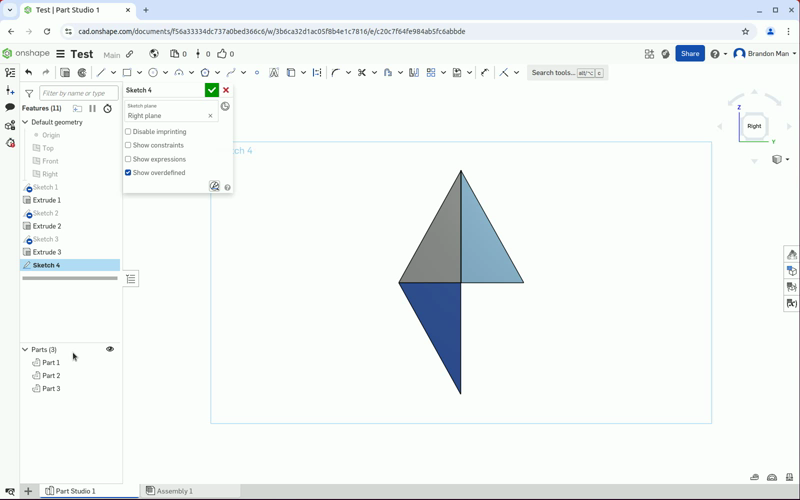
key(y)
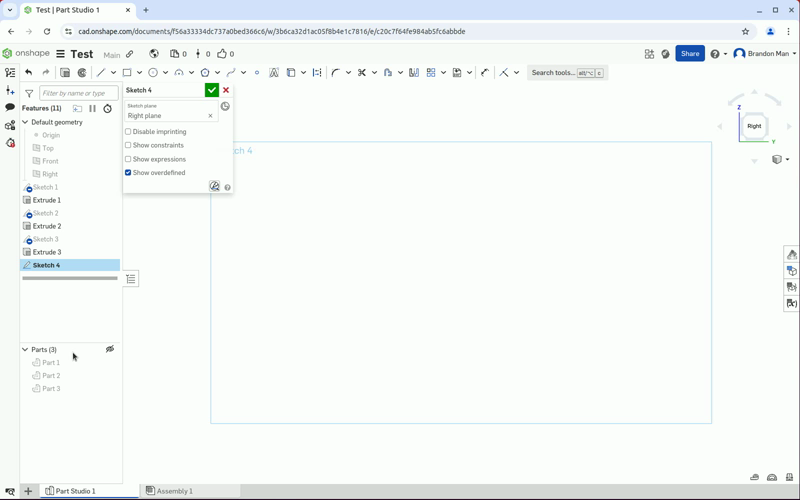
key(l)
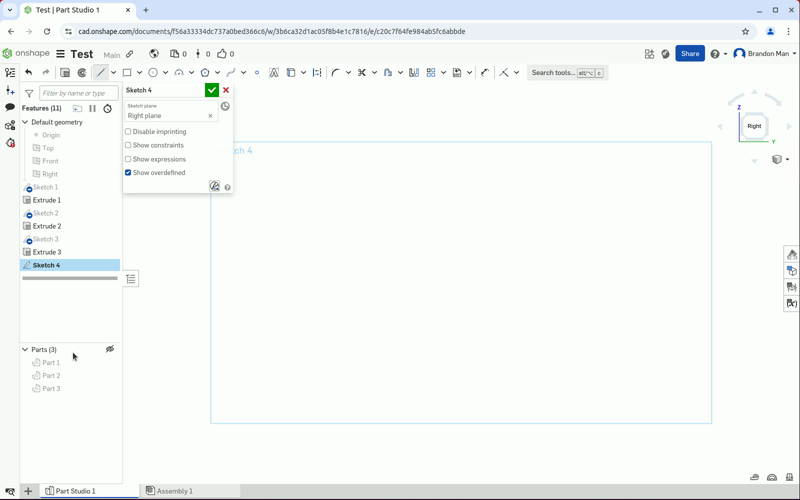
key_down(shift)
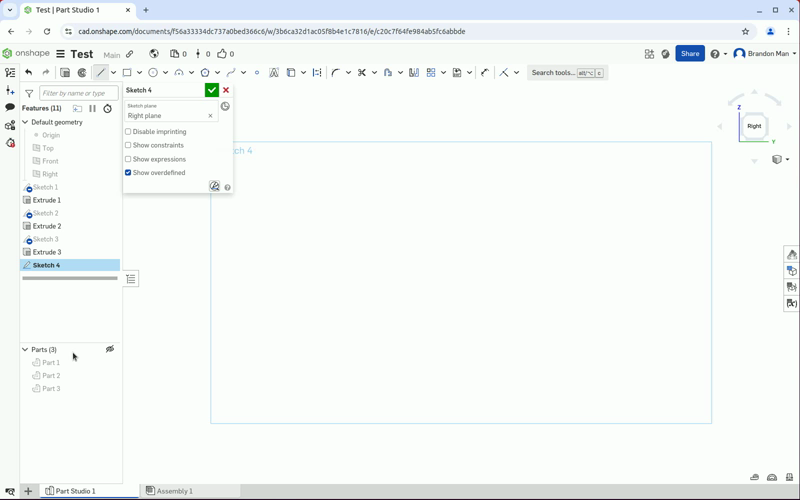
mouse_move(460, 394)
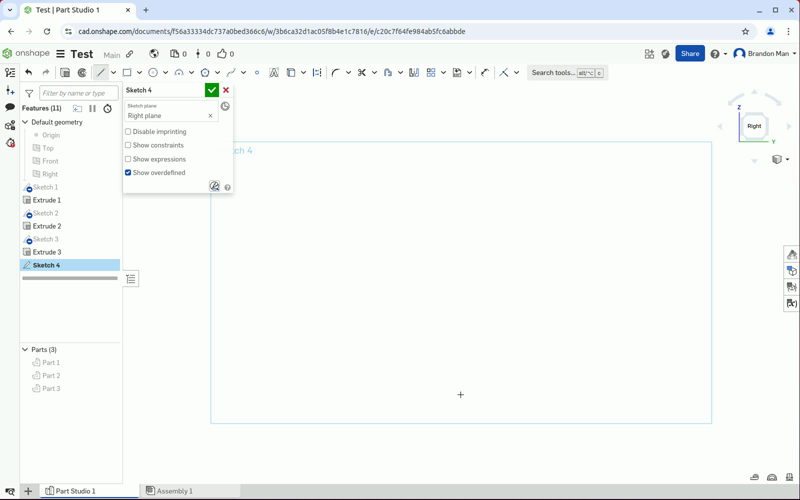
click(460, 394)
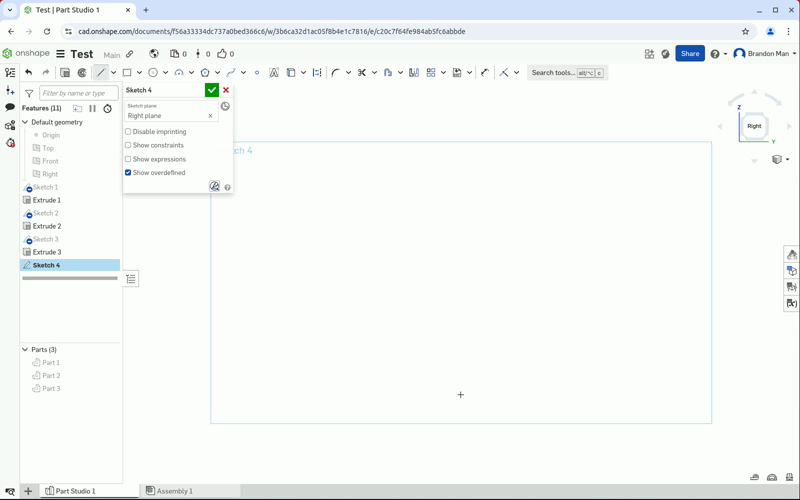
key_up(shift)
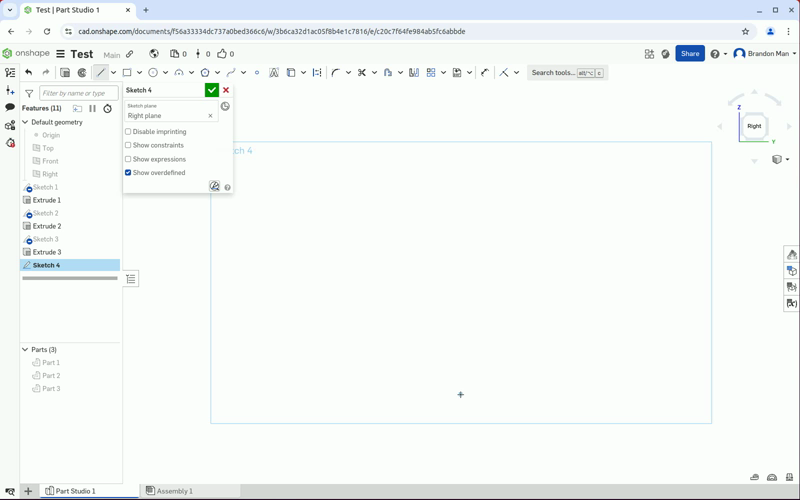
key_down(shift)
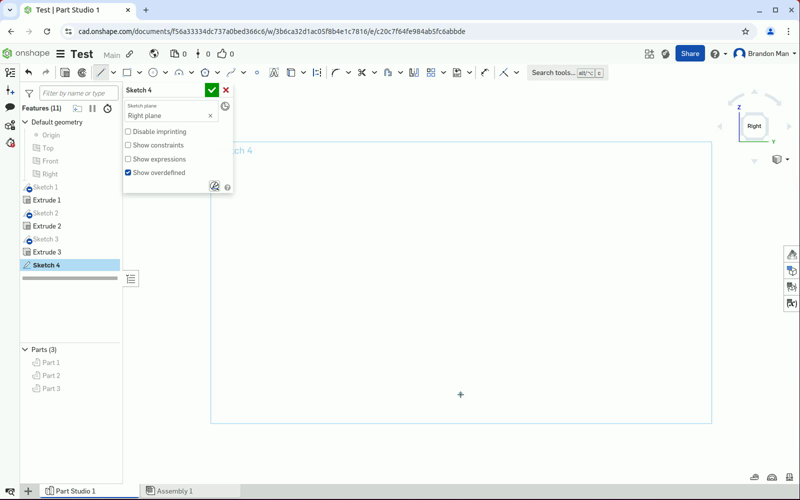
mouse_move(522, 282)
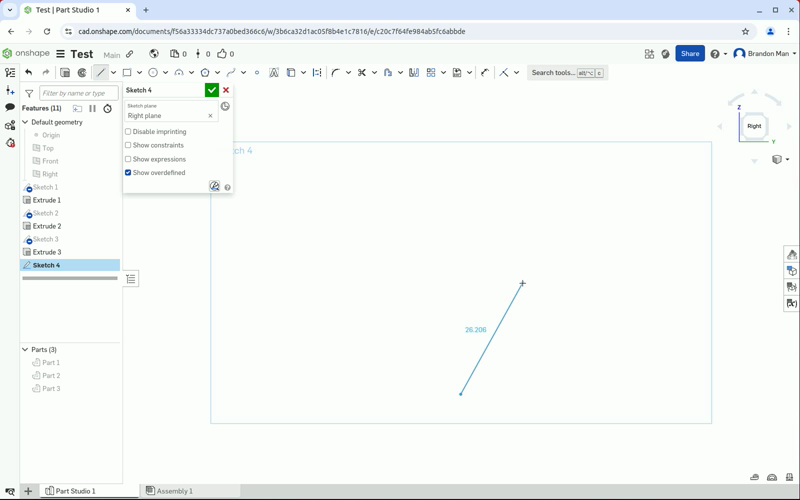
click(522, 282)
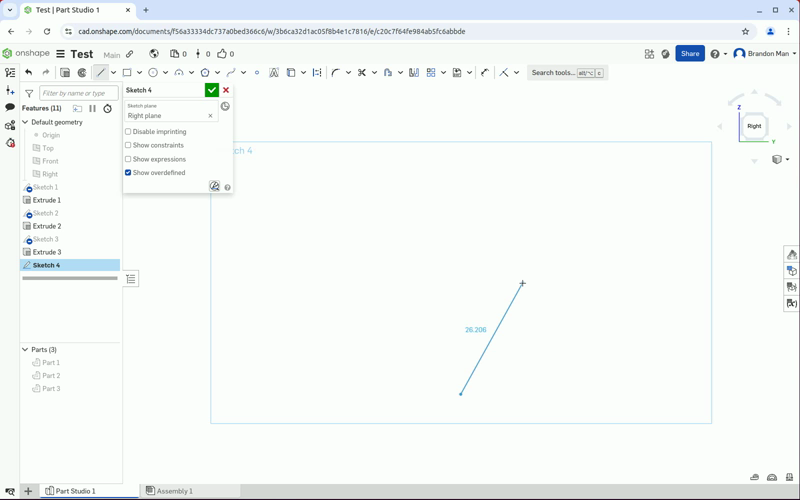
key_up(shift)
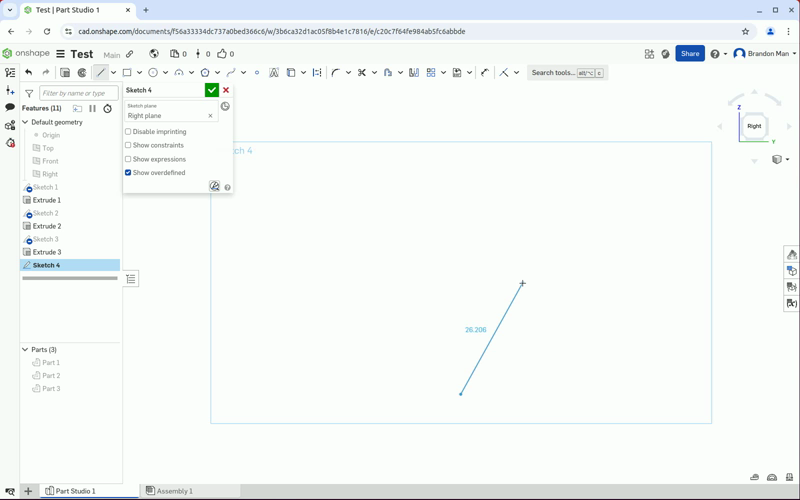
key_down(shift)
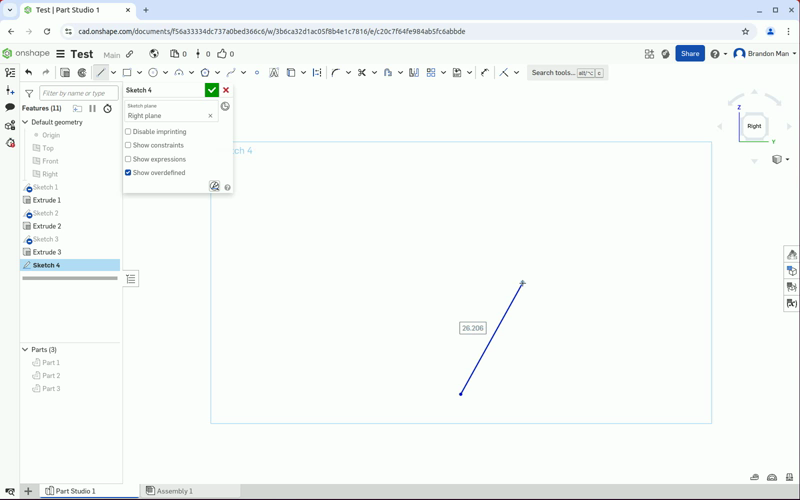
mouse_move(460, 282)
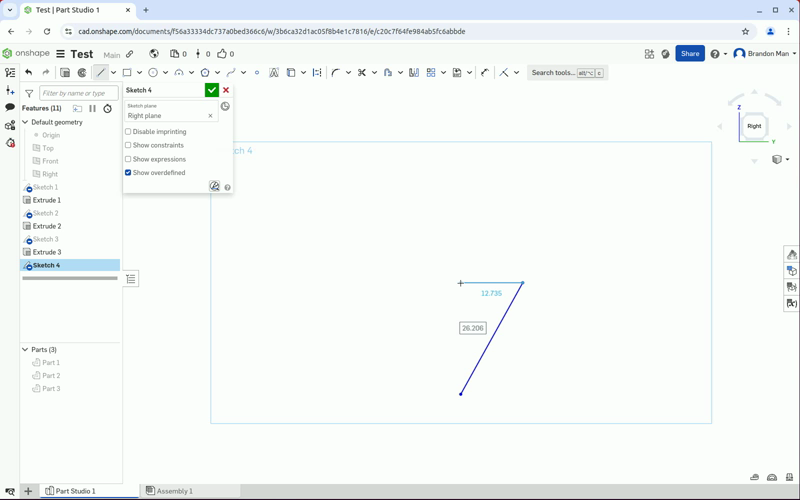
click(460, 282)
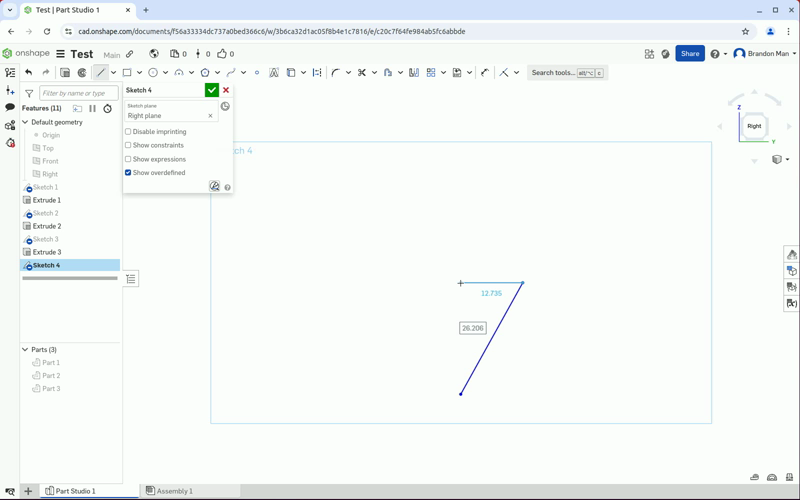
key_up(shift)
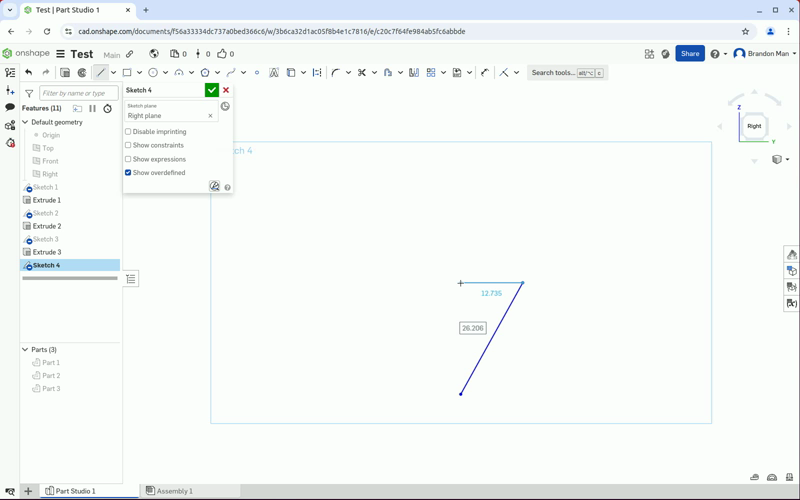
key_down(shift)
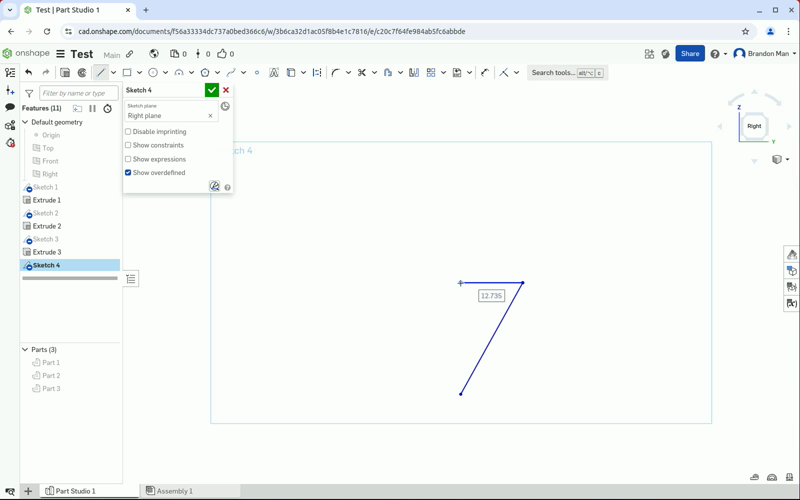
mouse_move(460, 394)
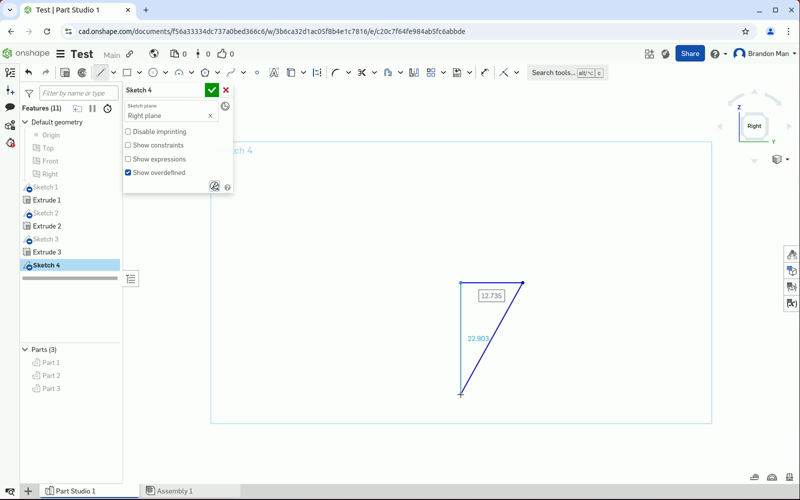
key_up(shift)
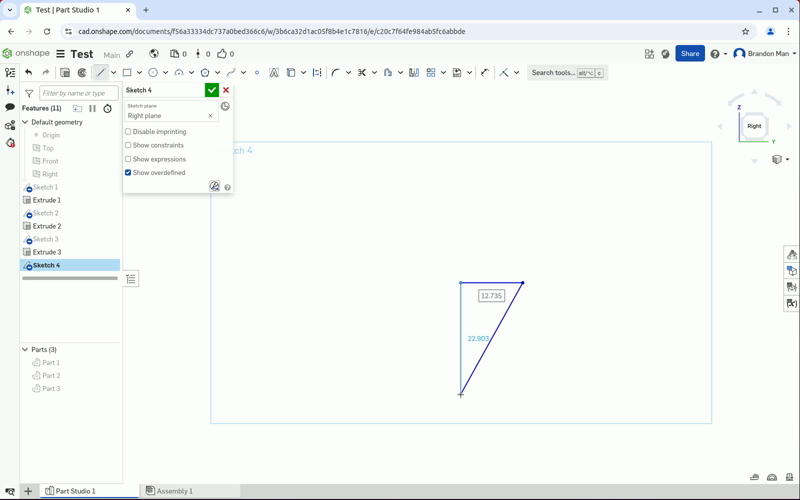
click(460, 394)
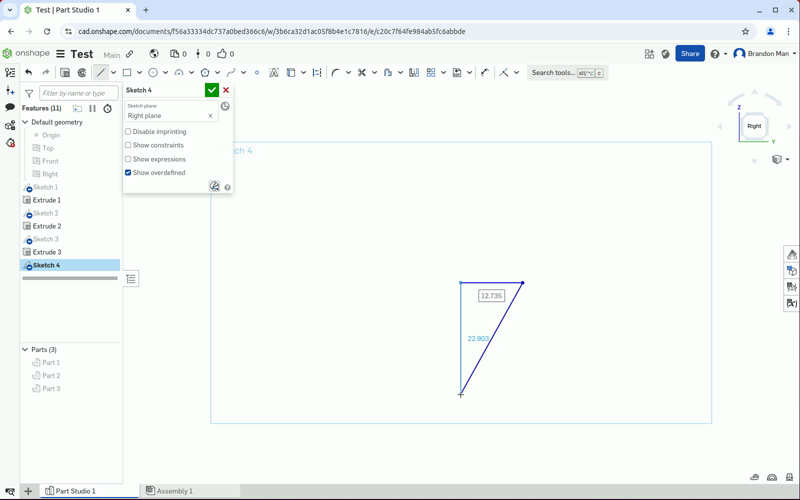
key(esc)
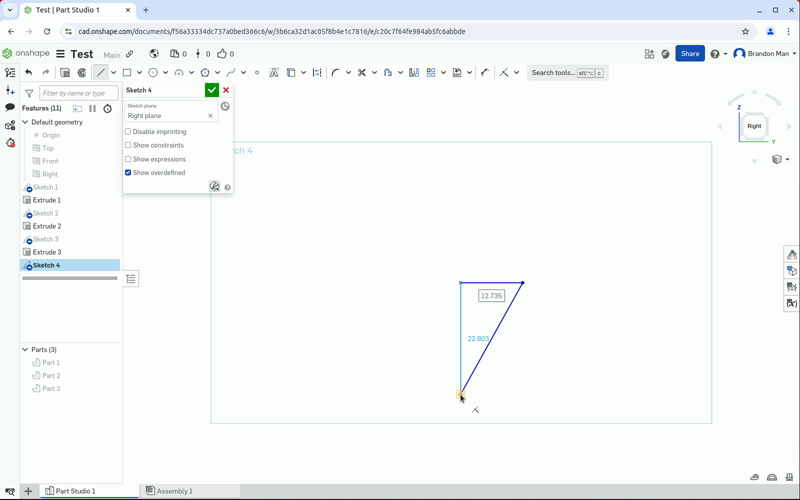
mouse_move(463, 293)
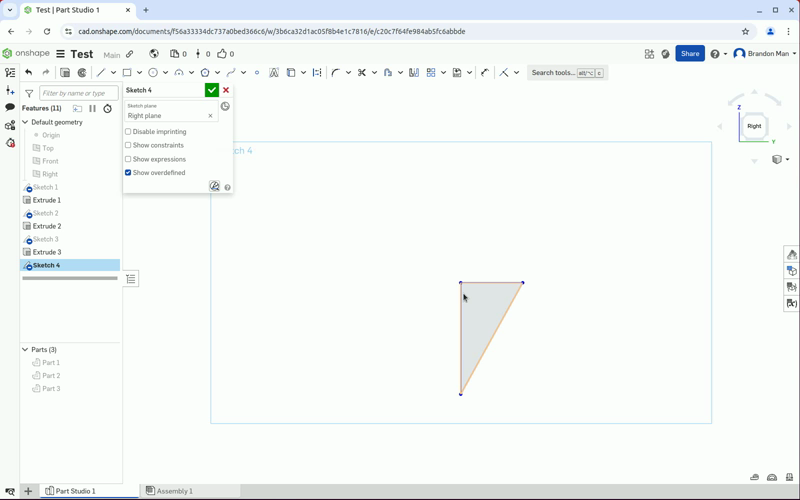
click(463, 293)
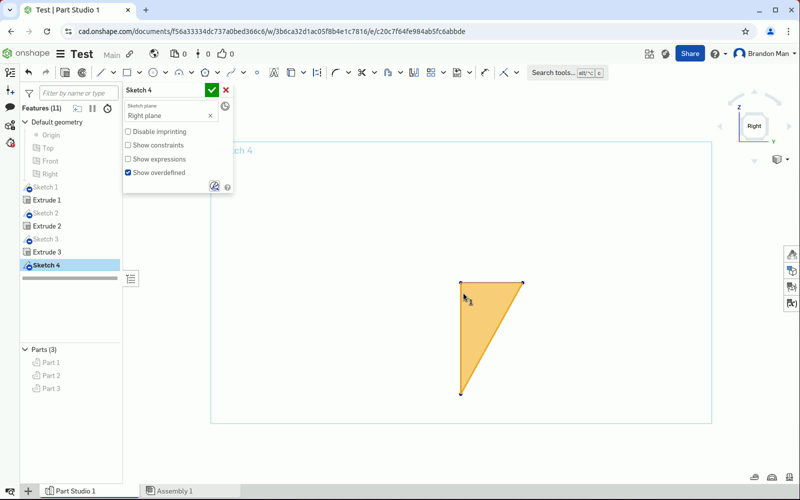
mouse_move(73, 352)
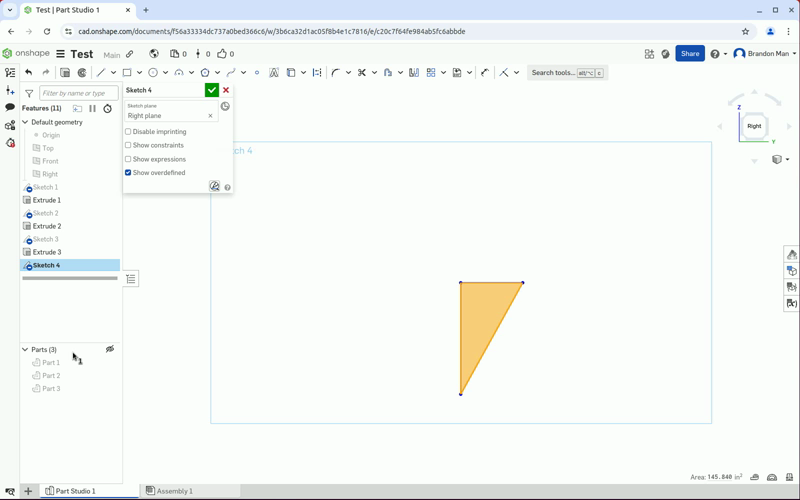
key(shift+y)
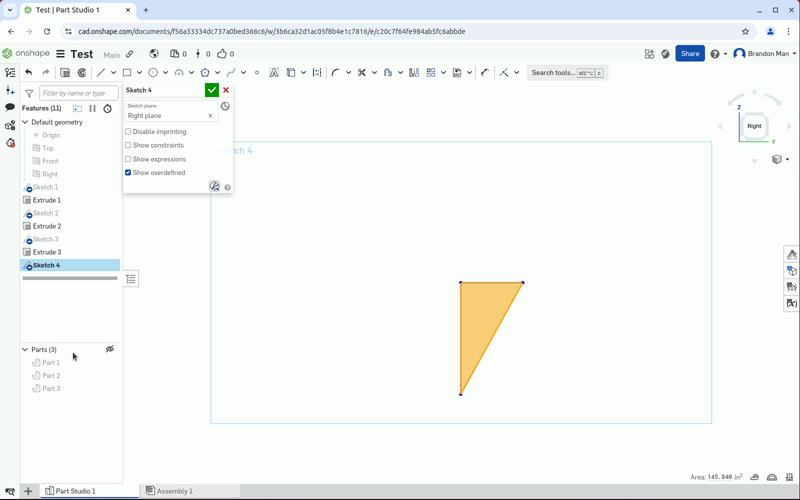
key(shift+e)
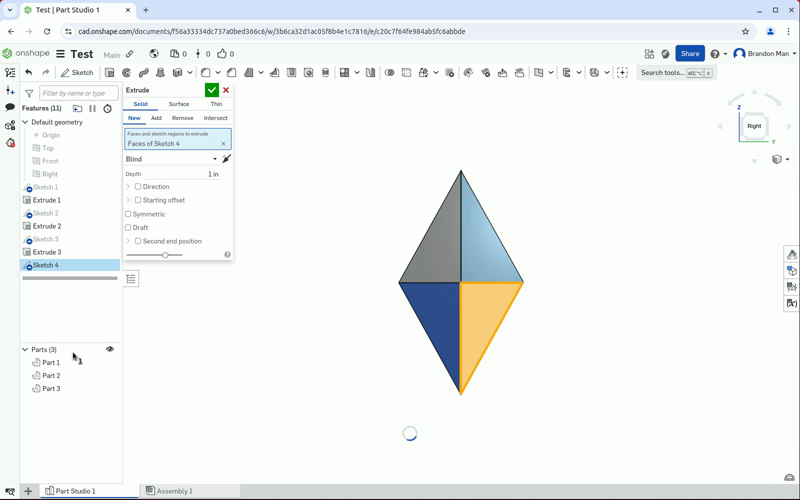
mouse_move(143, 106)
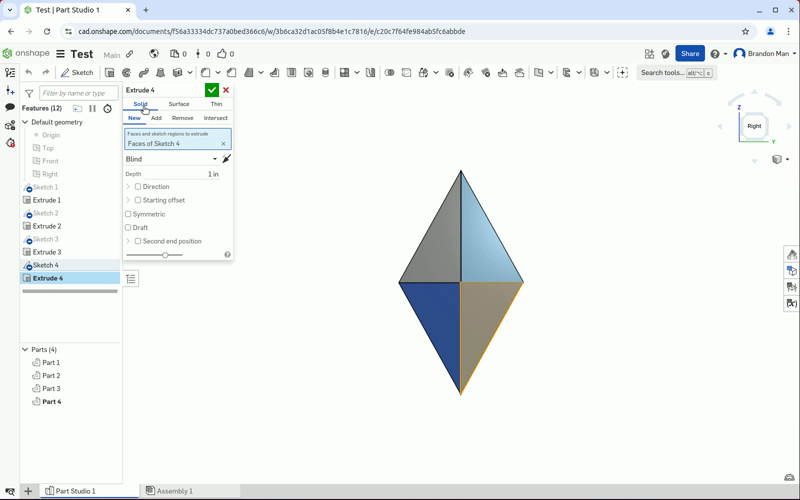
click(143, 106)
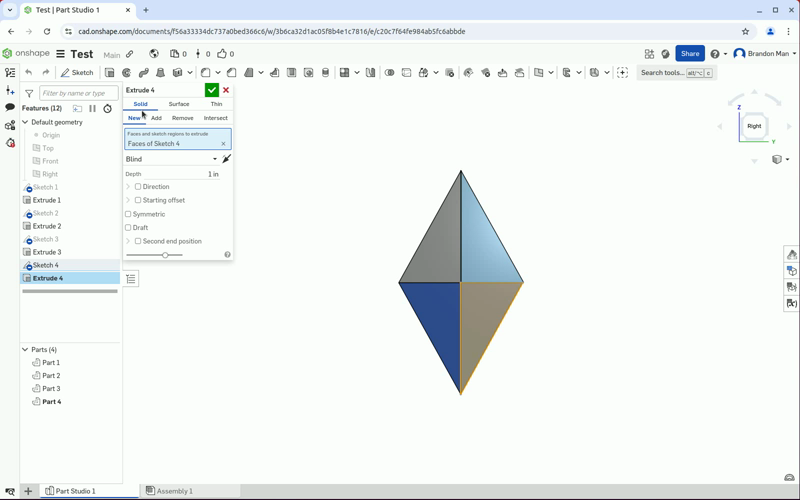
mouse_move(137, 120)
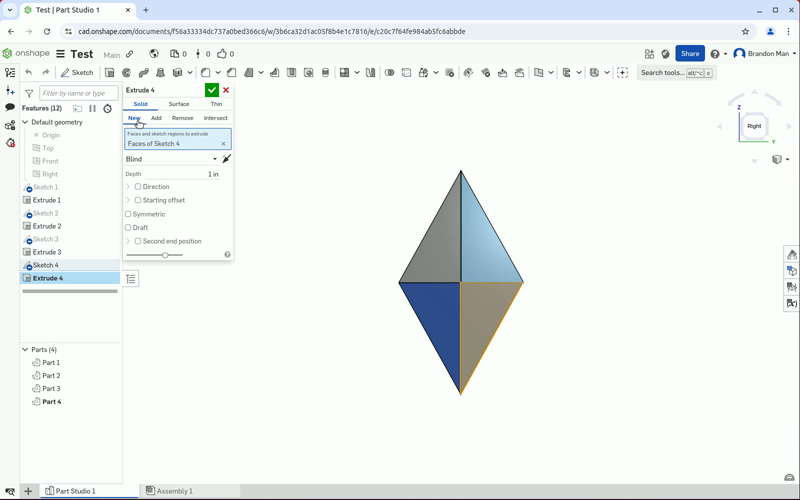
click(137, 120)
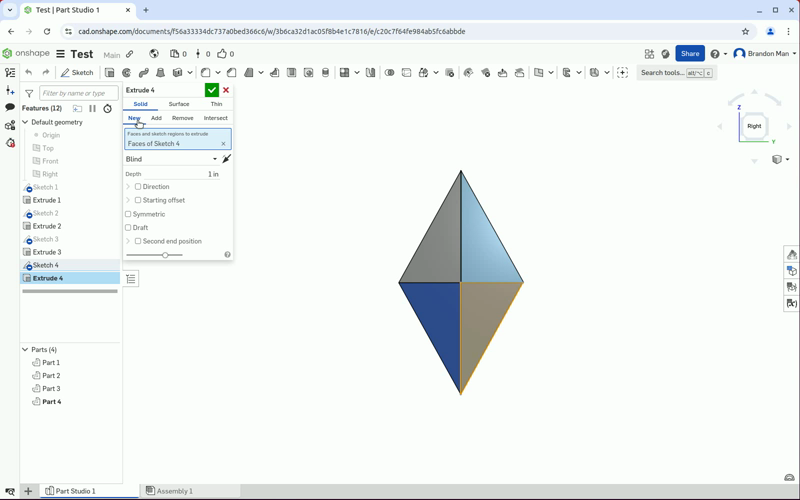
key(tab, 4)
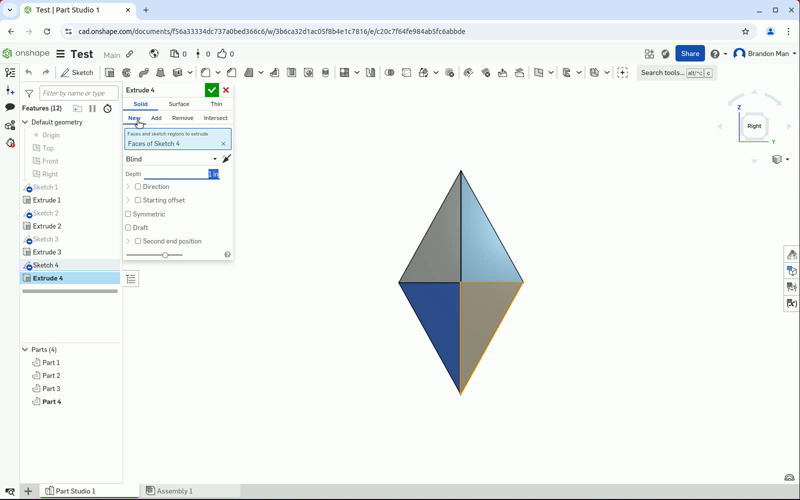
text(10.351)
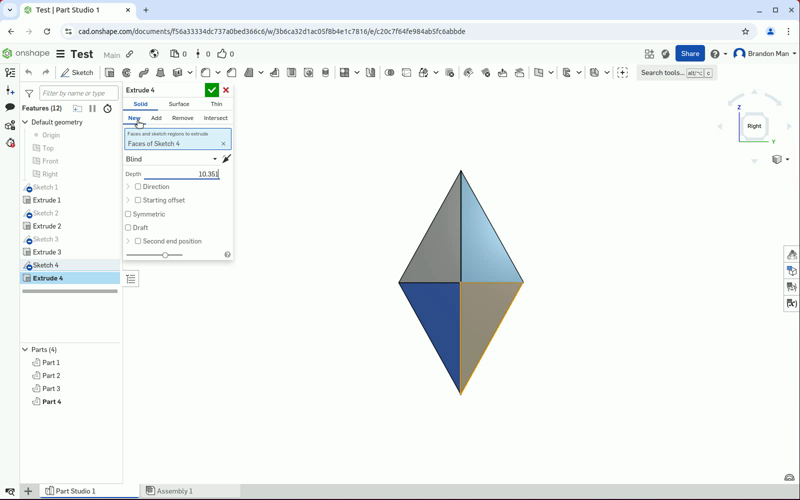
key(enter)
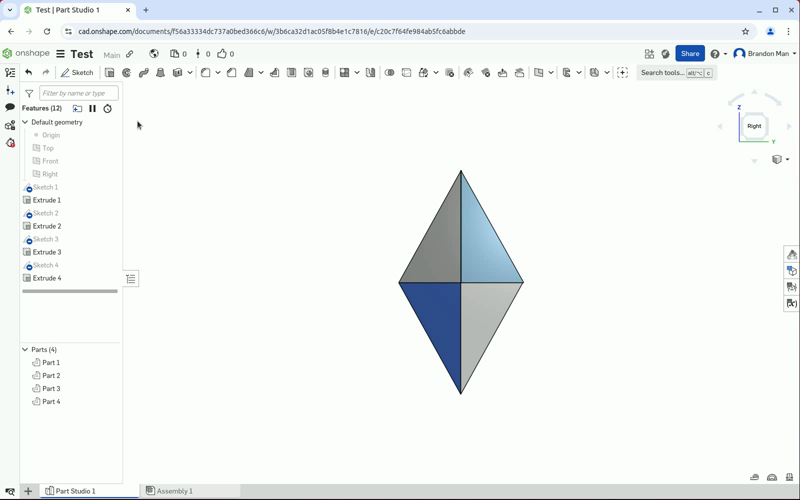
key(shift+h)
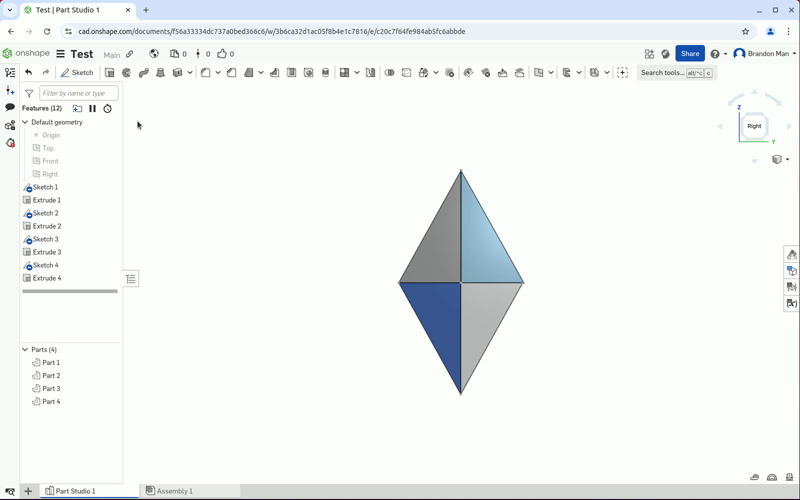
key(shift+h)
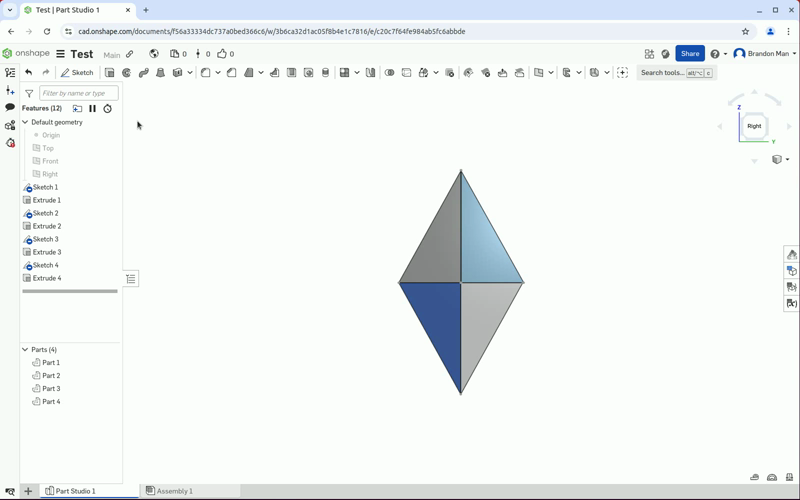
key(shift+7)
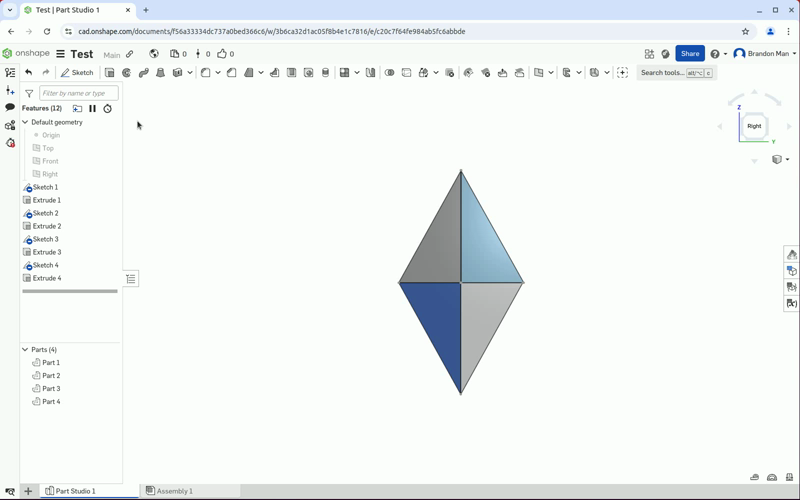
key(right, 2)
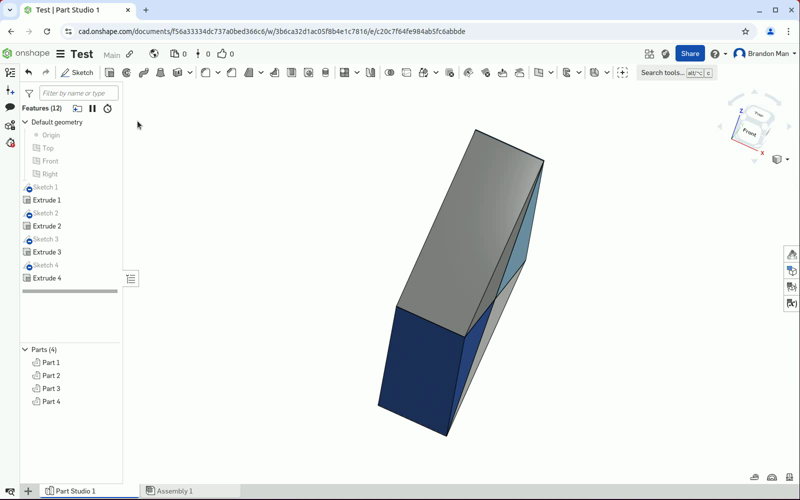
key(down, 2)
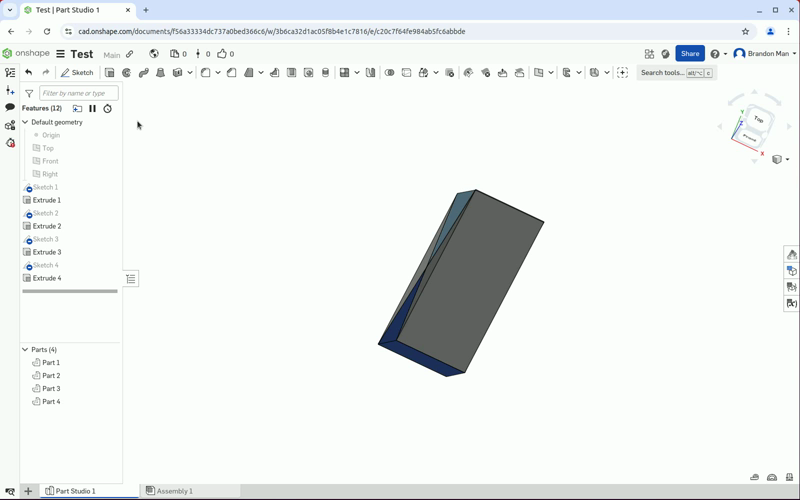
key(up, 2)
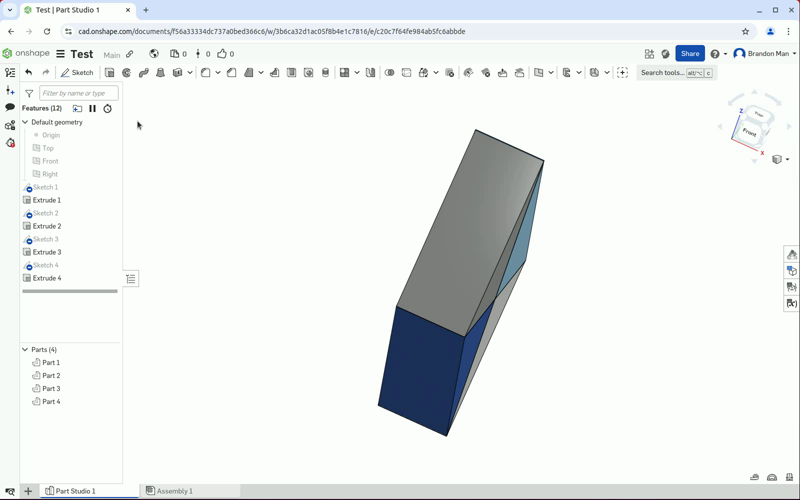
key(left, 2)
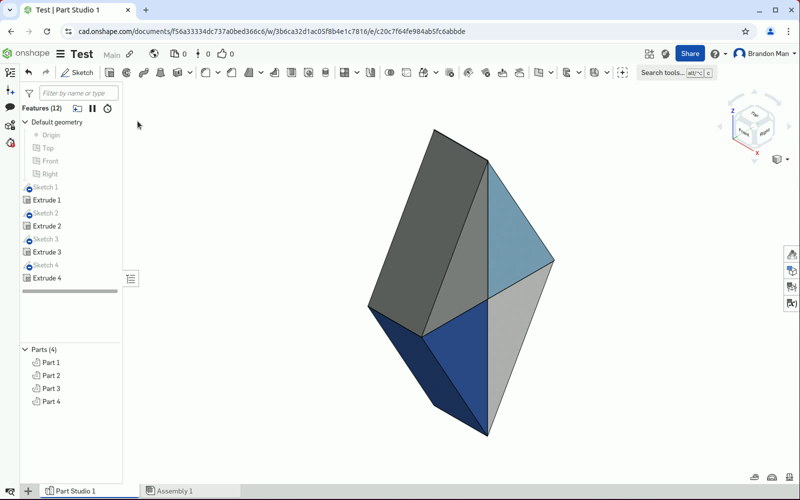
mouse_move(73, 189)
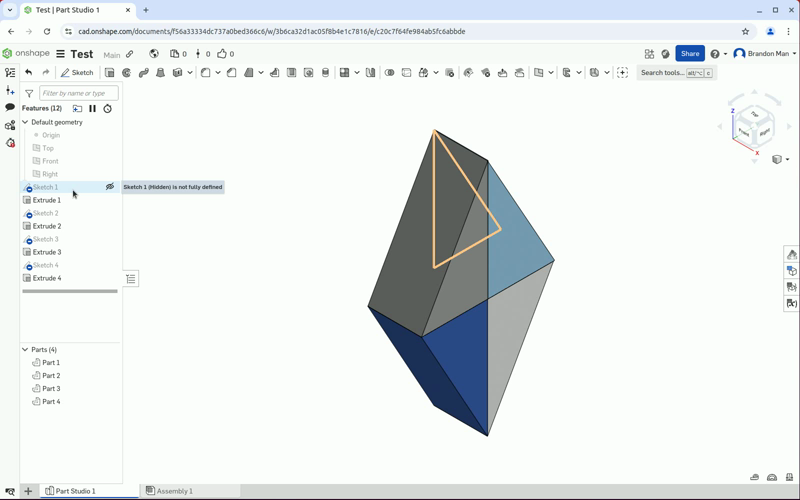
click(73, 189)